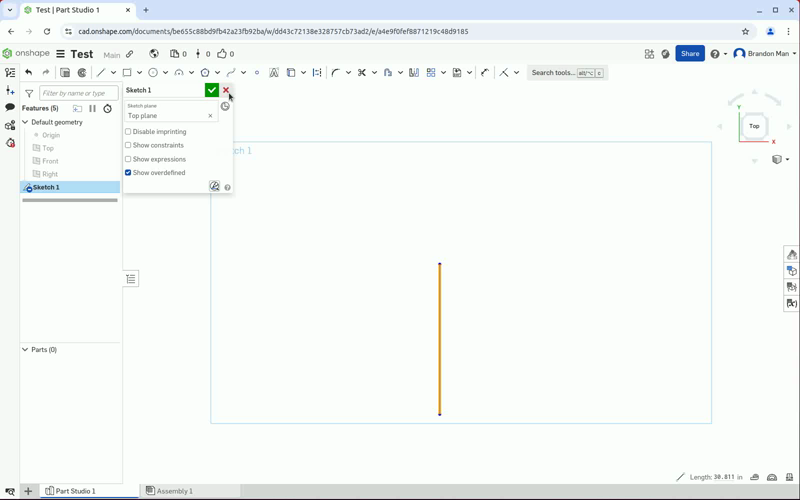
key(shift+h)
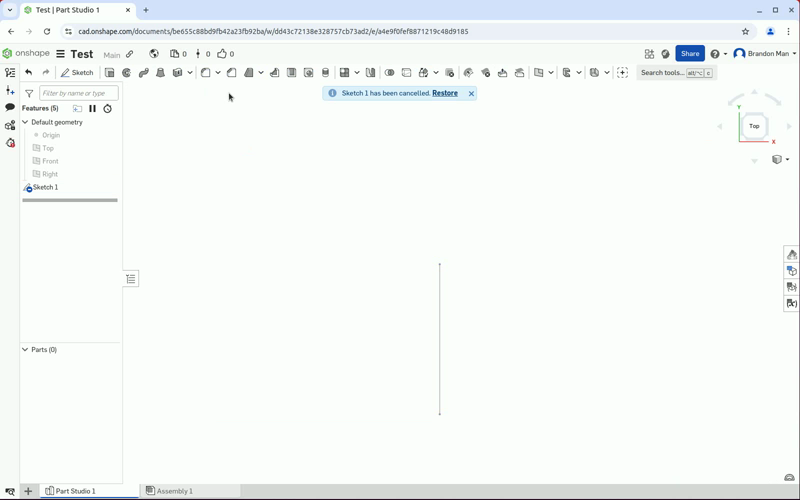
key(shift+s)
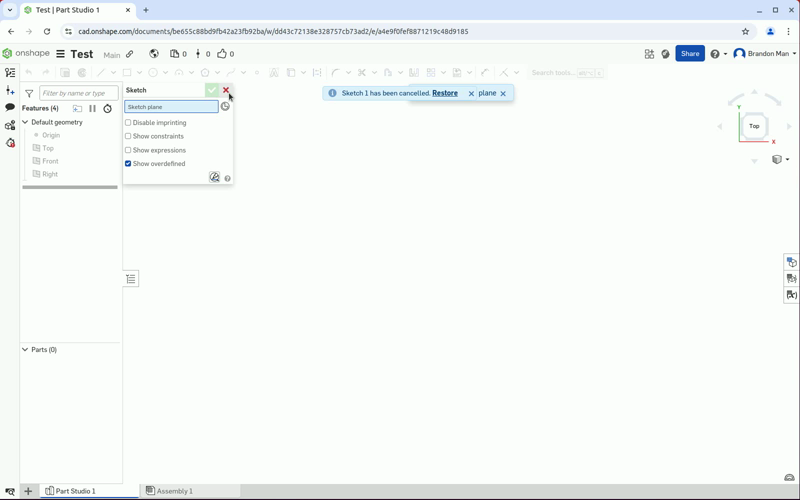
mouse_move(73, 150)
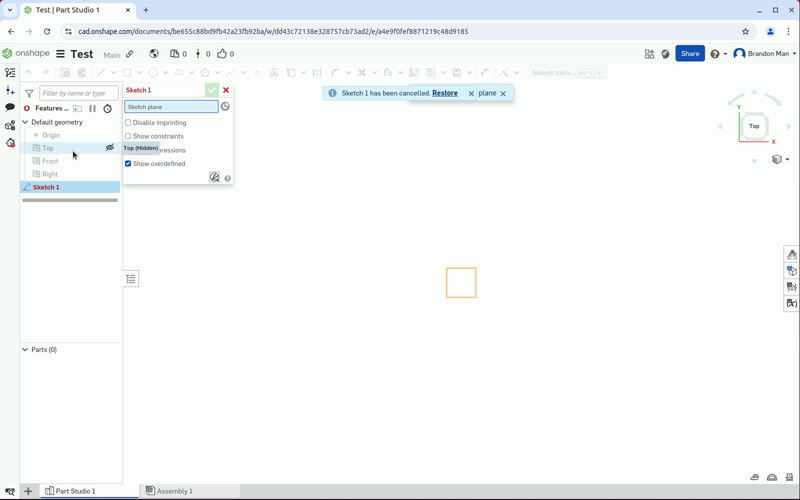
click(73, 150)
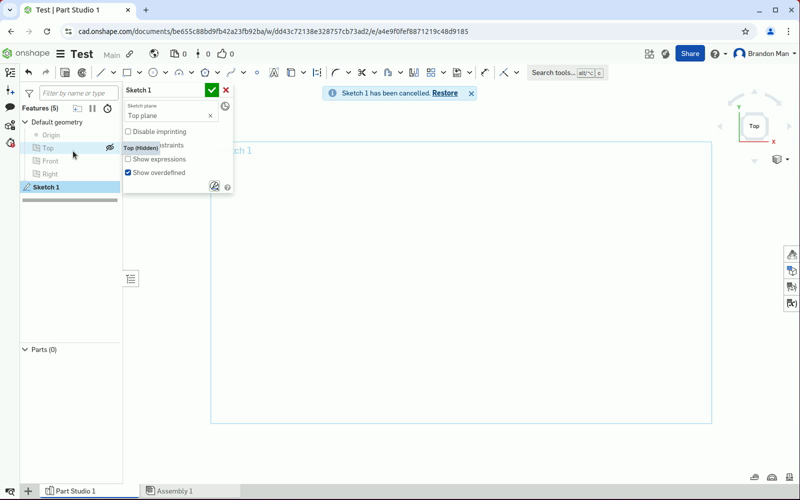
mouse_move(73, 352)
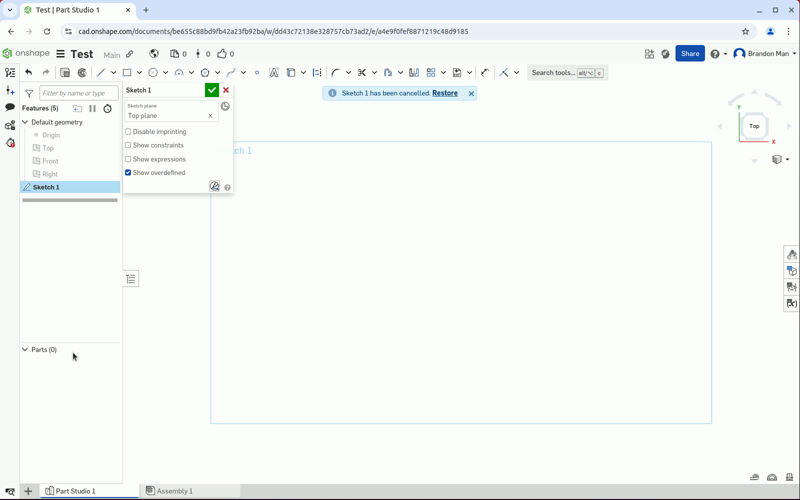
key(y)
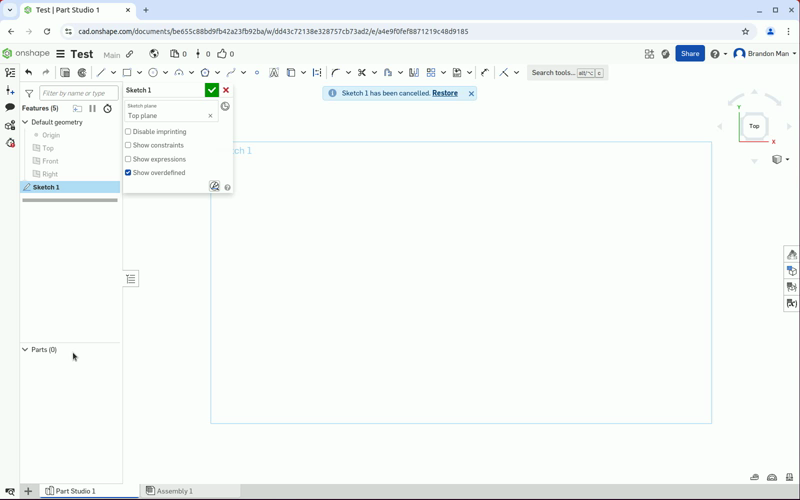
key(l)
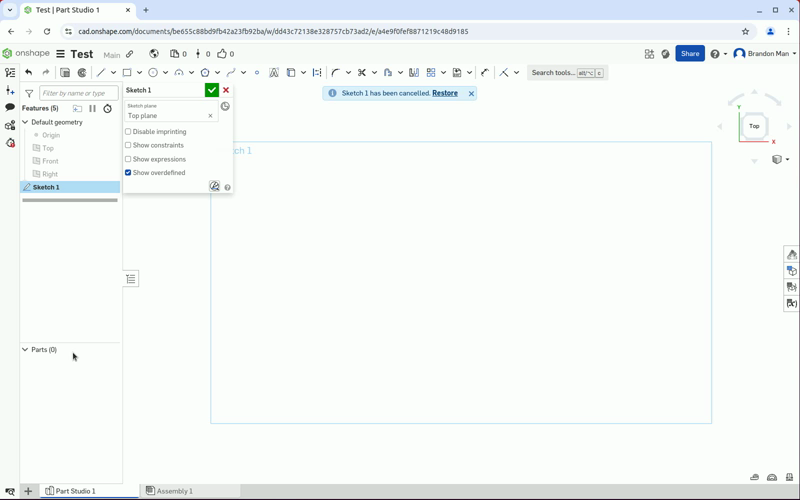
key_down(shift)
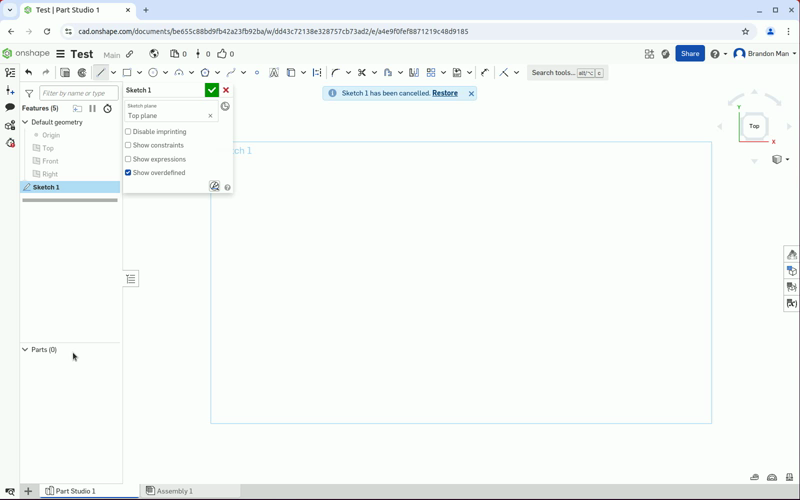
mouse_move(414, 325)
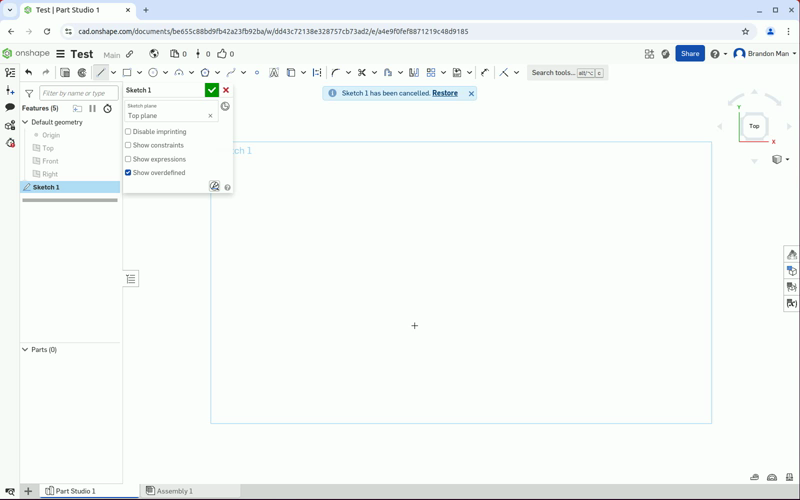
click(414, 325)
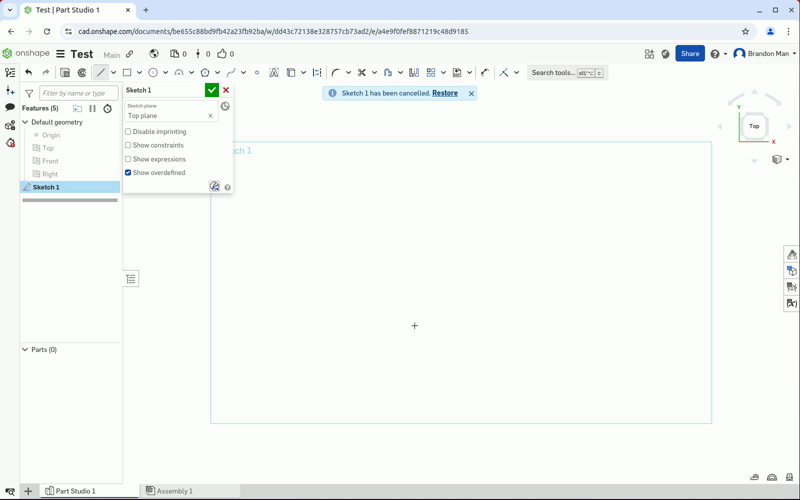
key_up(shift)
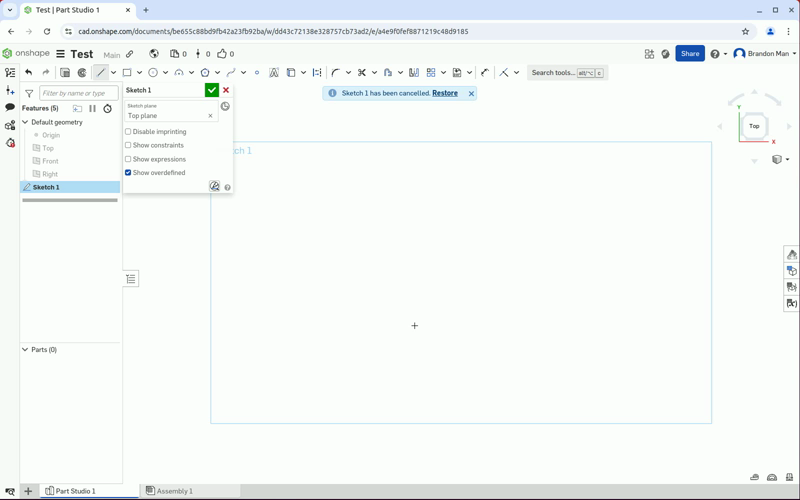
key_down(shift)
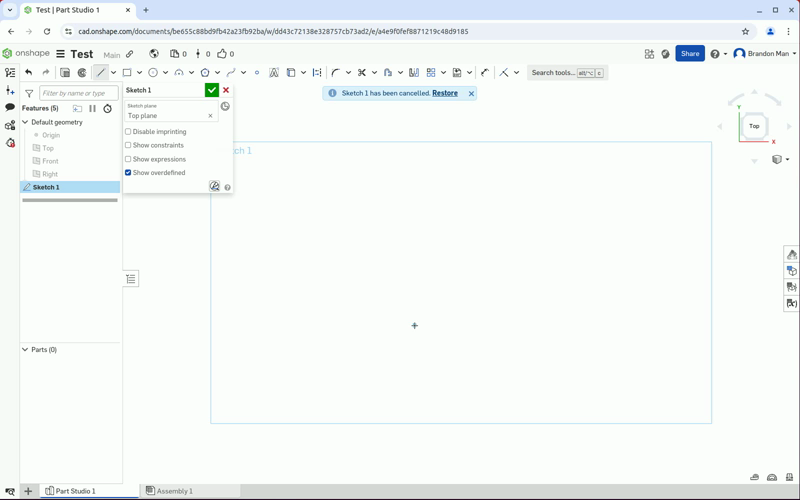
mouse_move(527, 325)
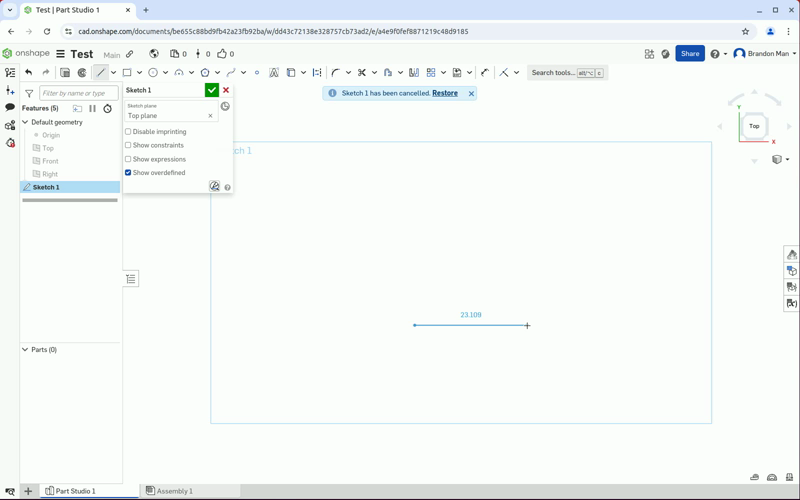
click(527, 325)
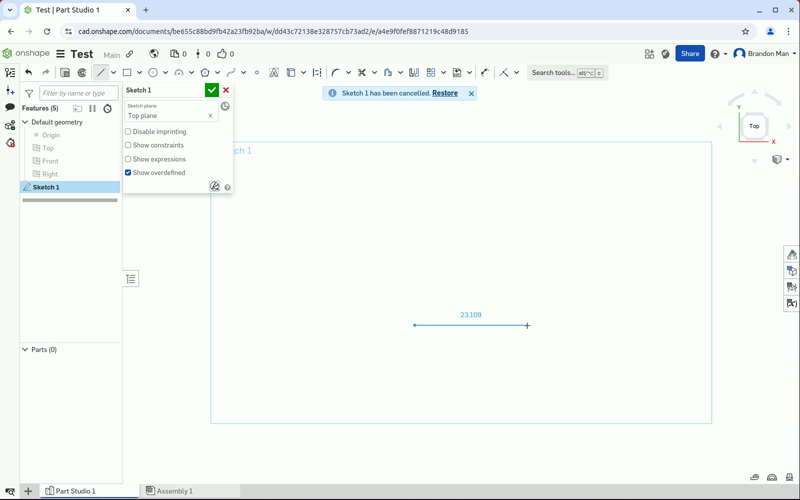
key_up(shift)
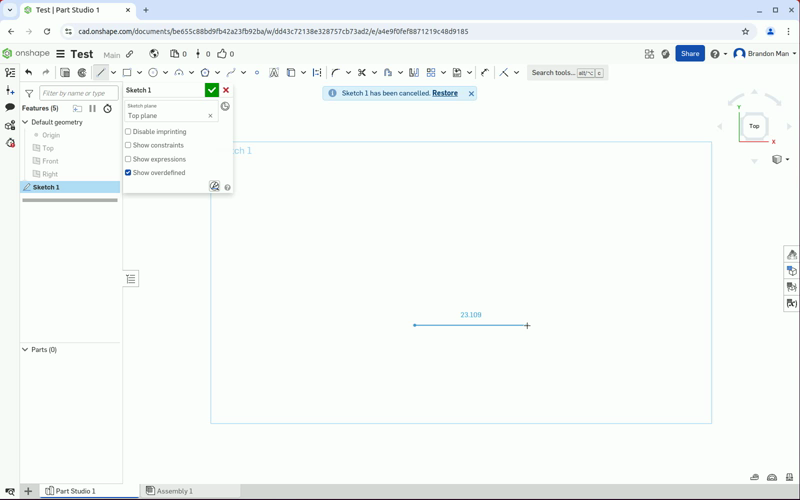
key_down(shift)
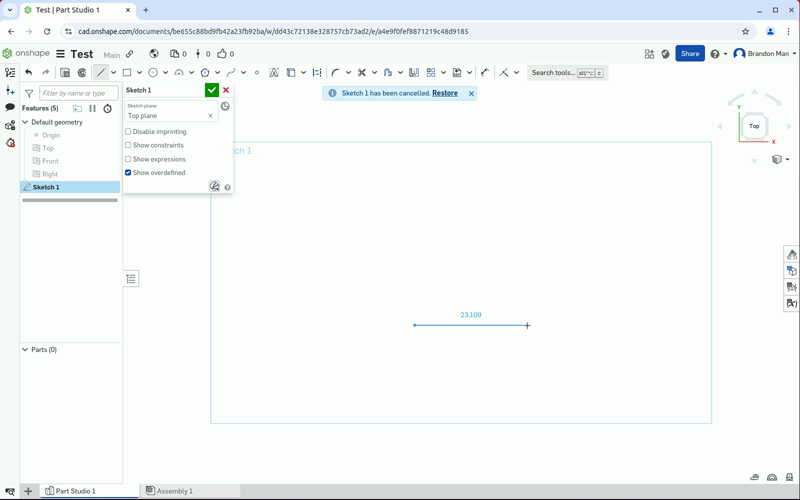
mouse_move(527, 212)
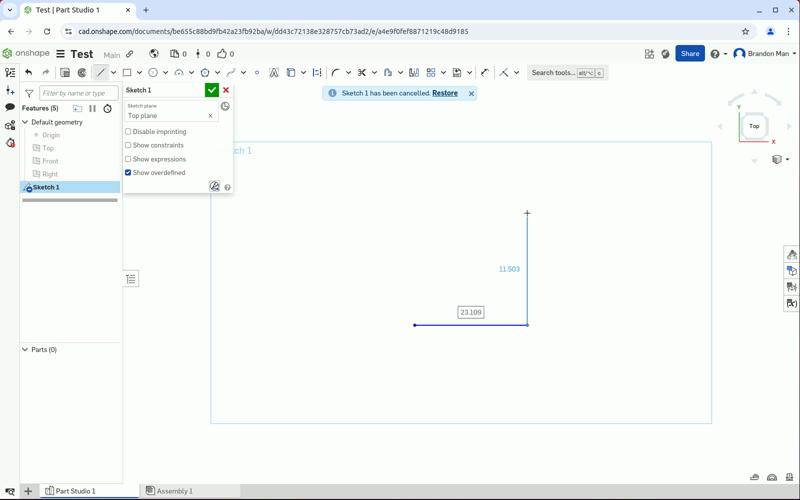
click(527, 212)
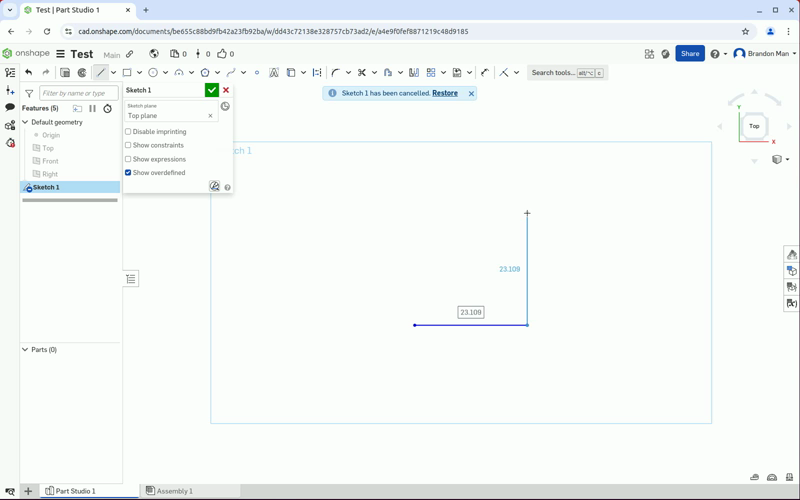
key_up(shift)
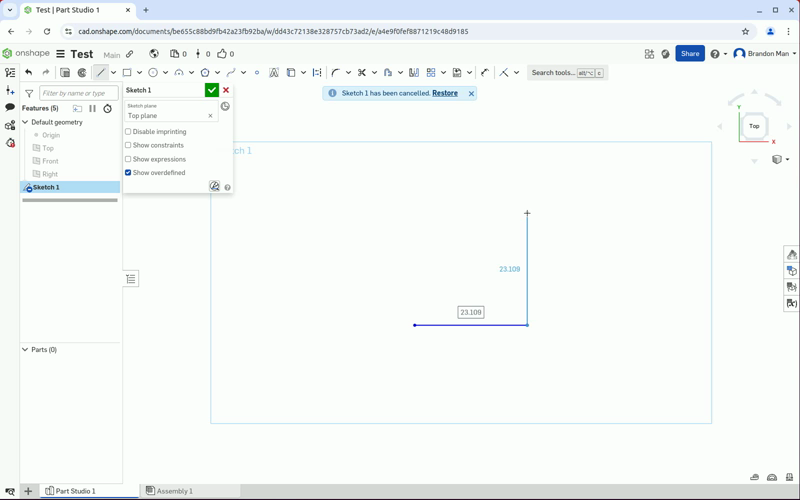
key_down(shift)
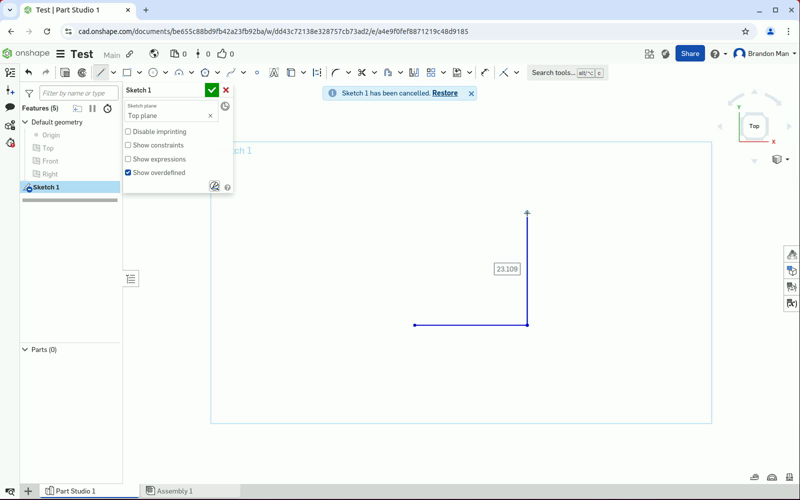
mouse_move(414, 212)
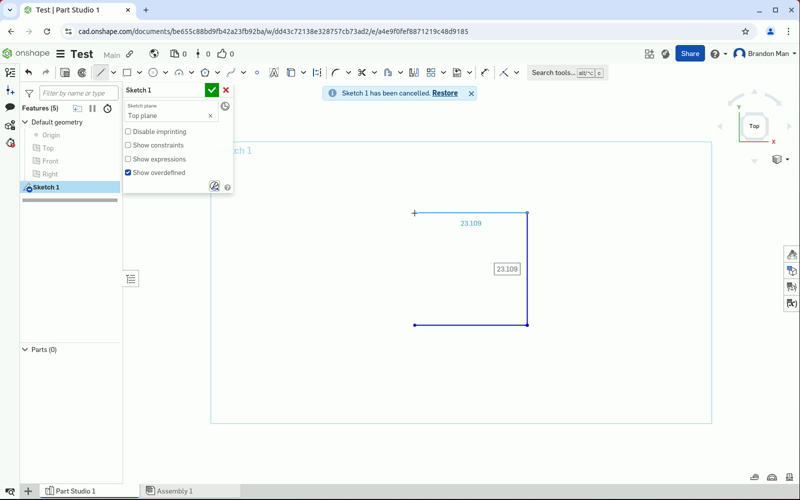
click(414, 212)
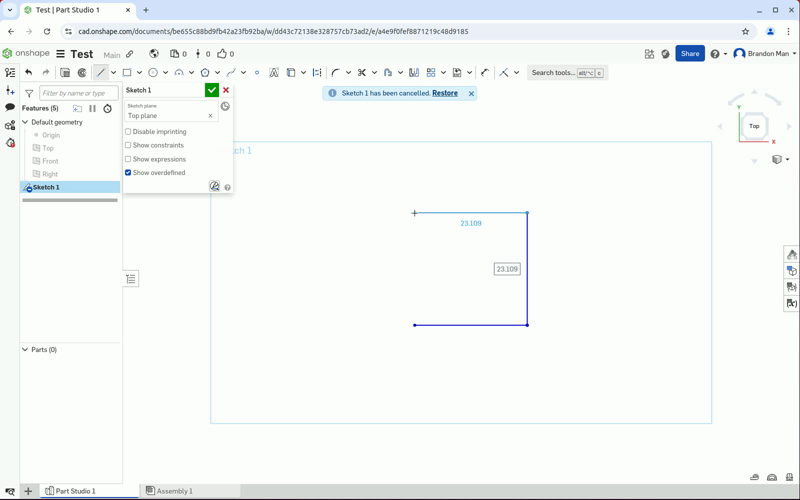
key_up(shift)
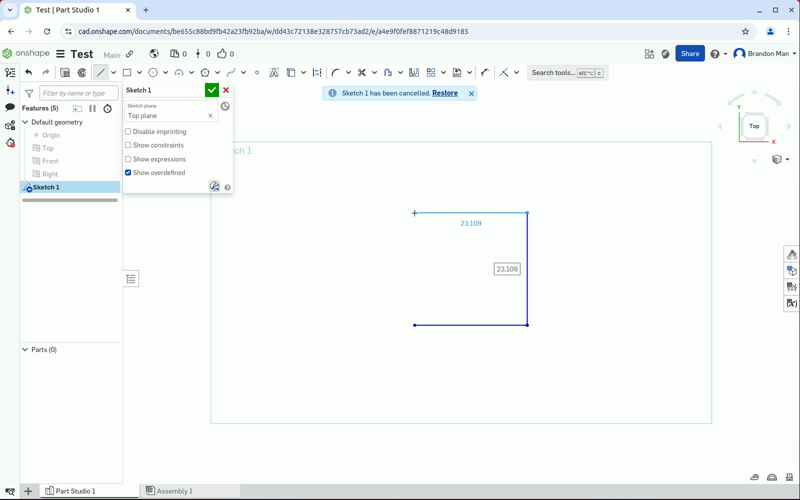
key_down(shift)
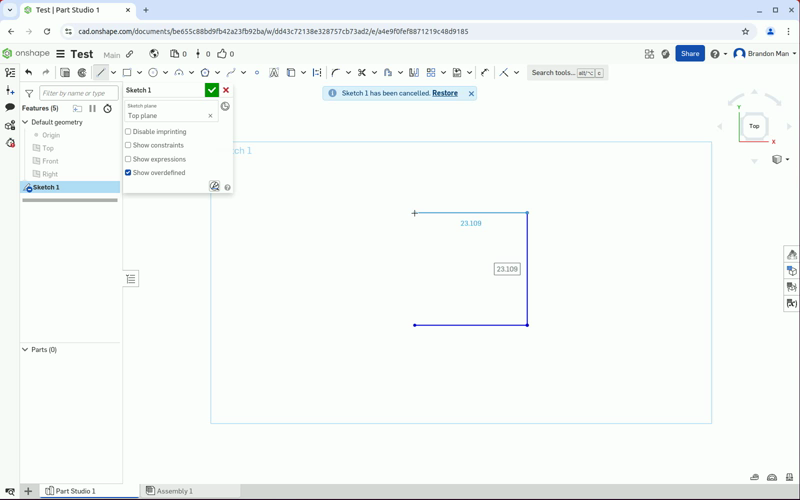
mouse_move(414, 325)
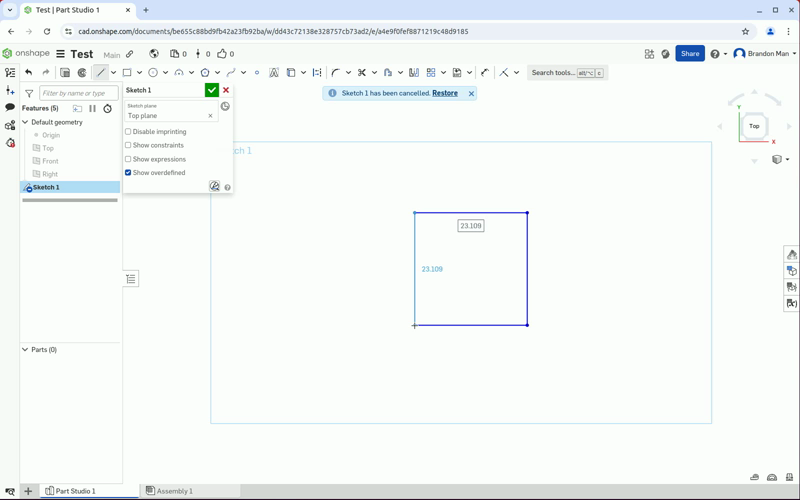
key_up(shift)
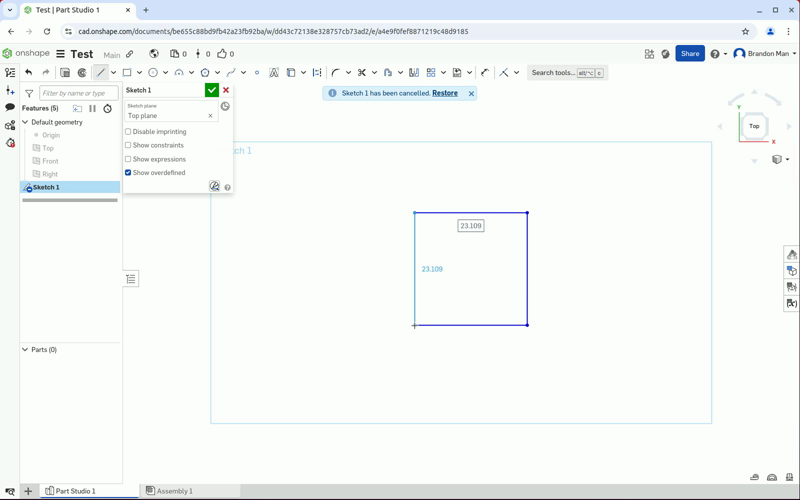
click(414, 325)
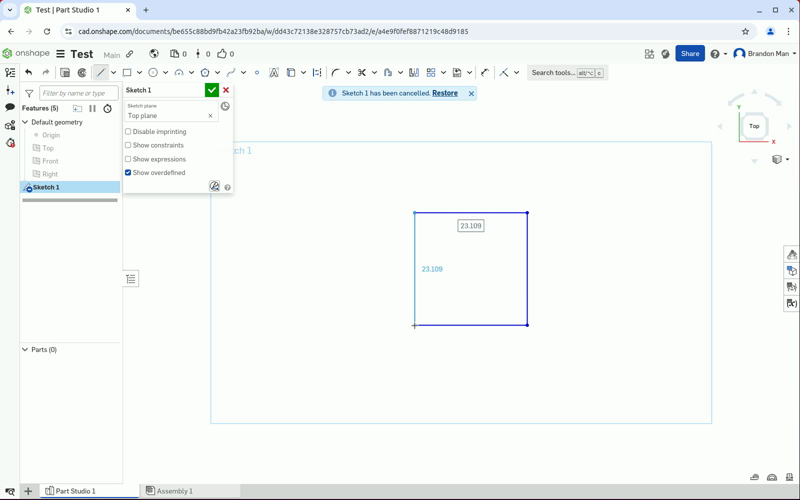
key(esc)
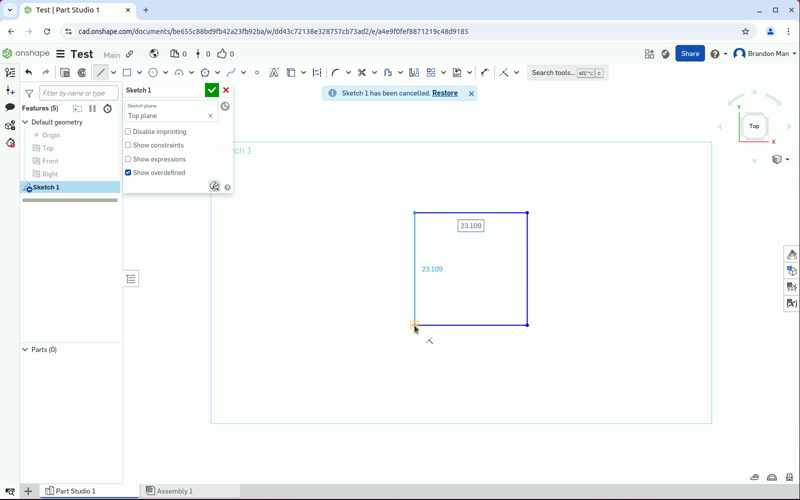
mouse_move(444, 298)
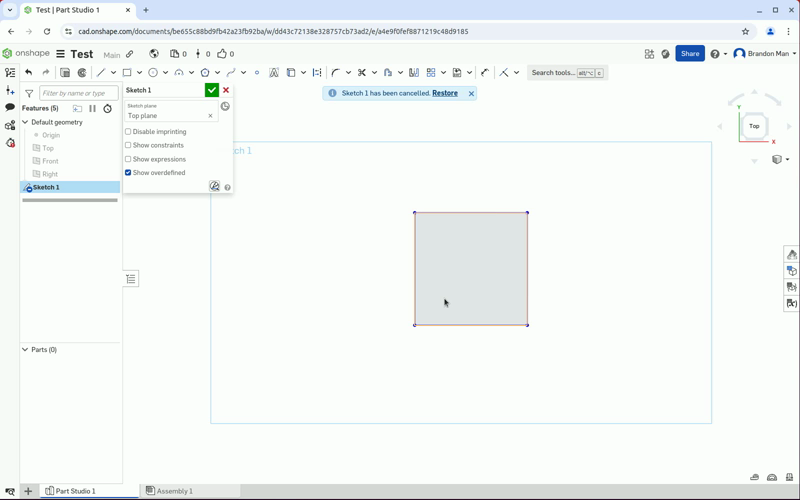
click(444, 298)
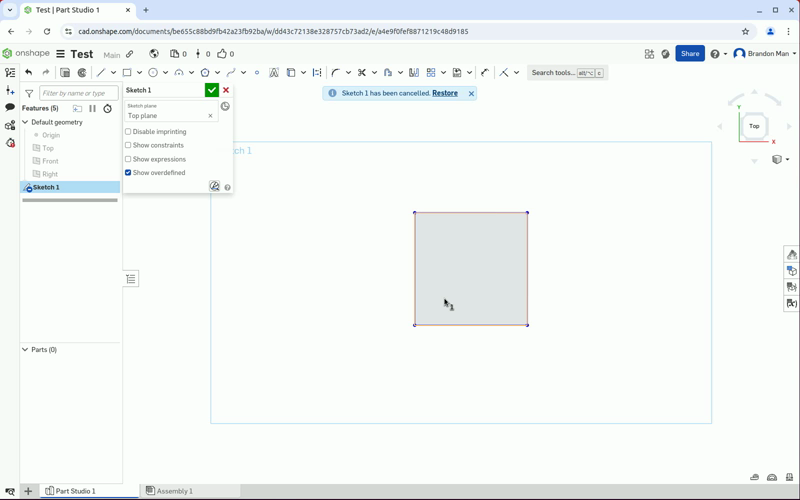
mouse_move(73, 352)
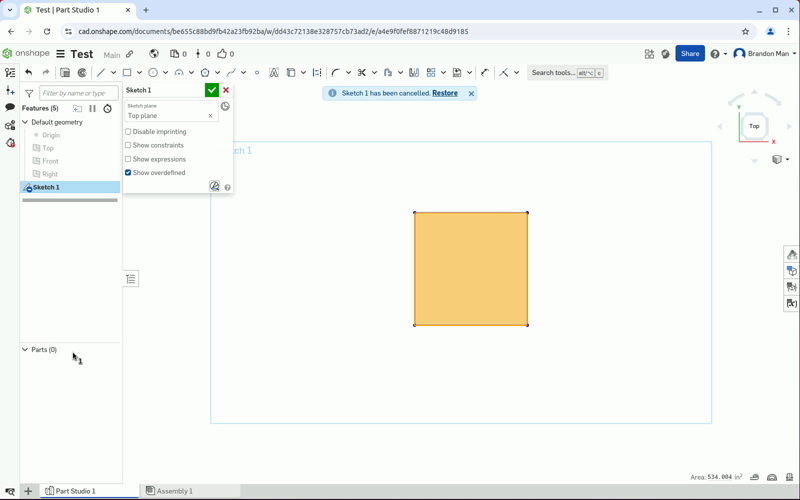
key(shift+y)
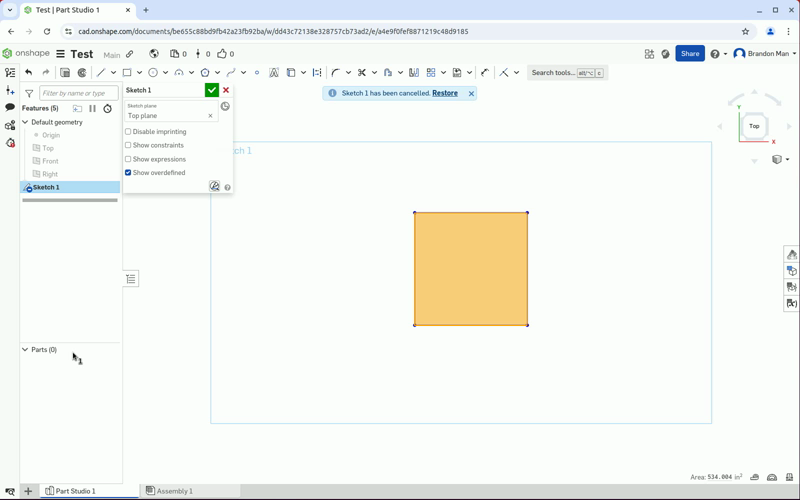
key(shift+e)
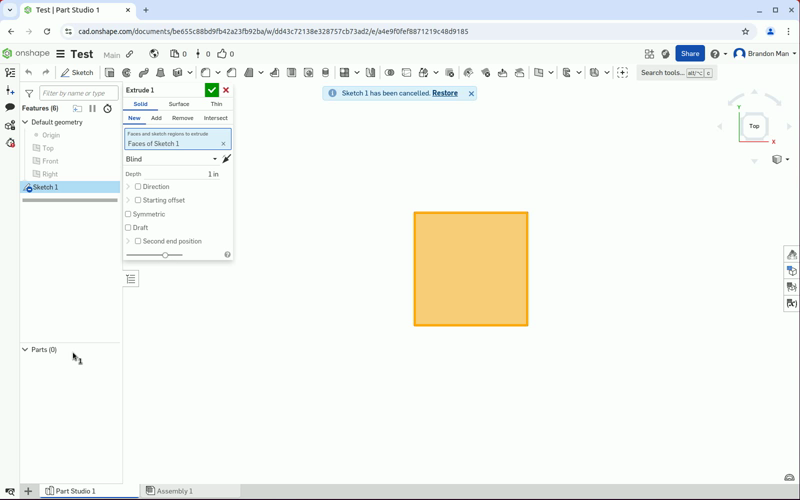
mouse_move(143, 106)
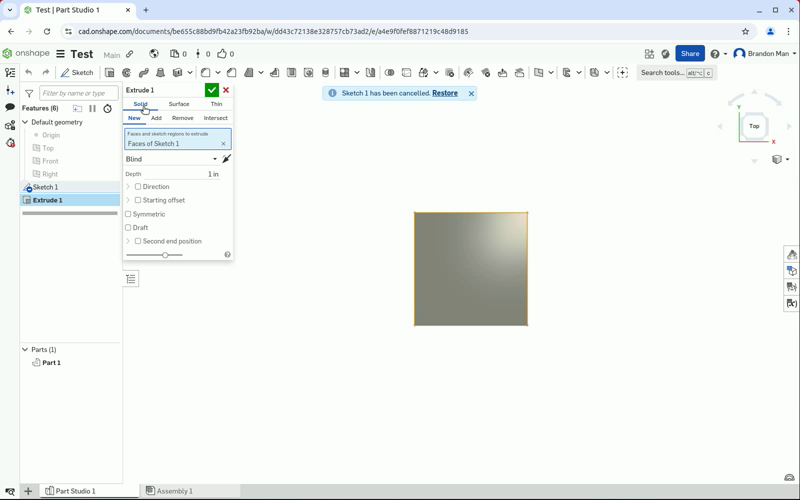
click(143, 106)
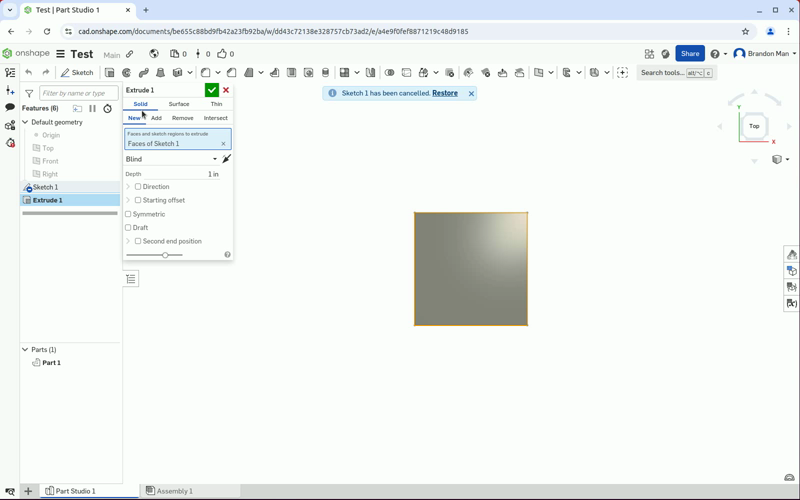
mouse_move(137, 120)
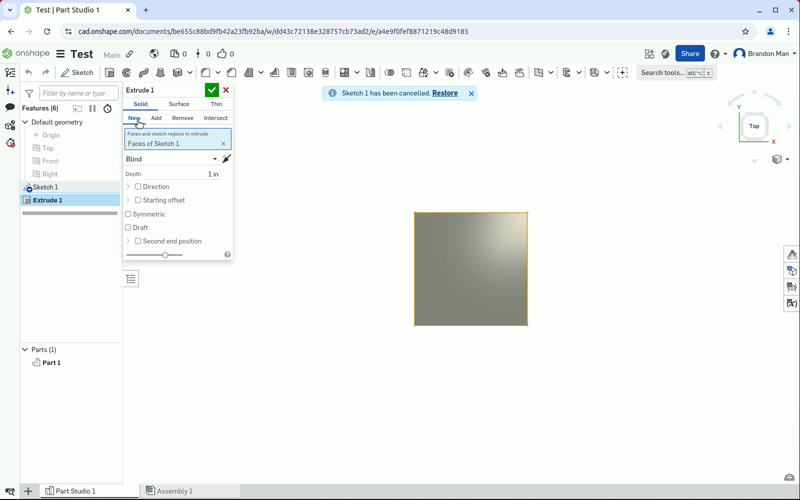
click(137, 120)
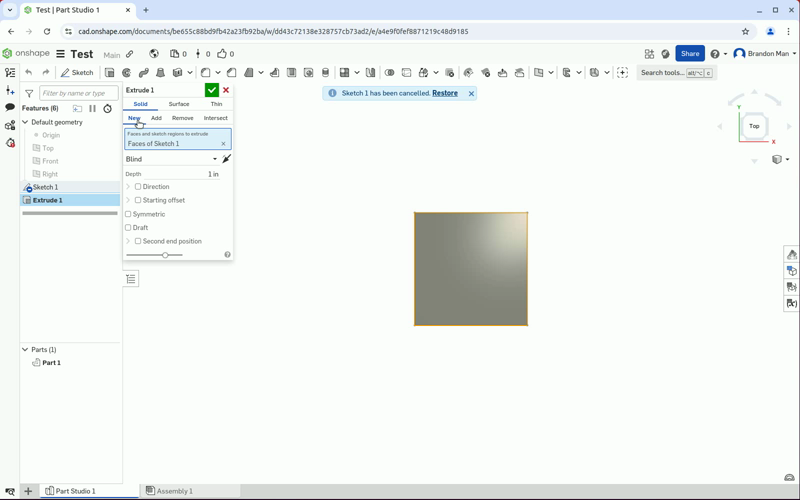
key(tab, 4)
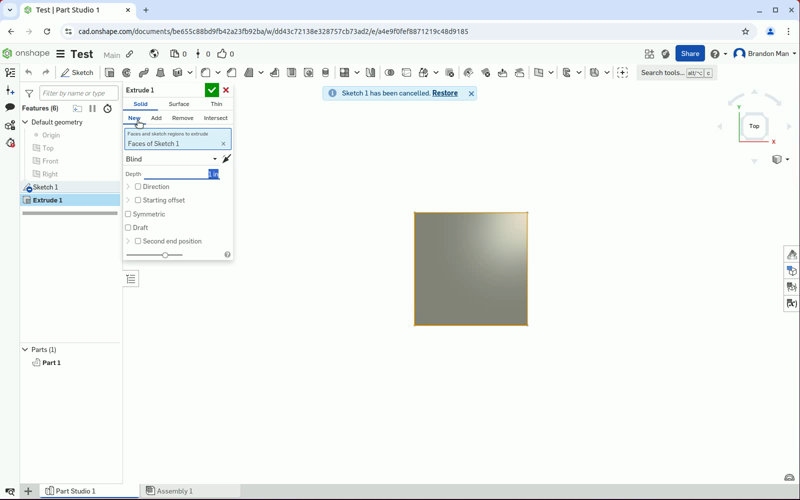
text(11.554)
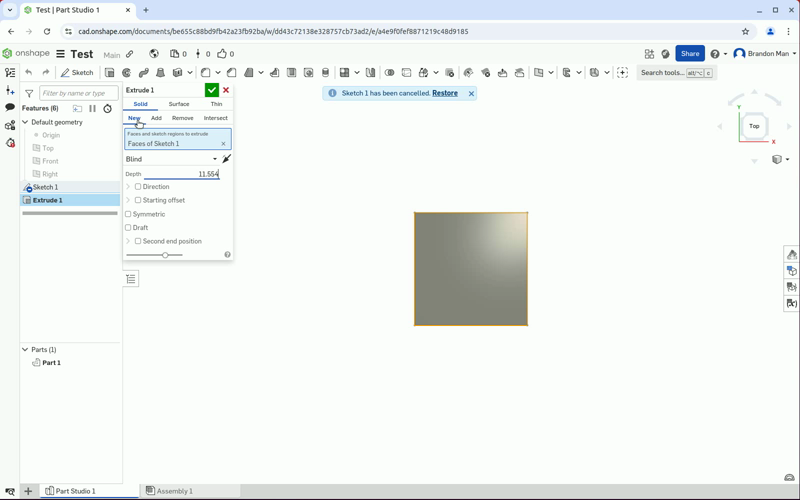
key(enter)
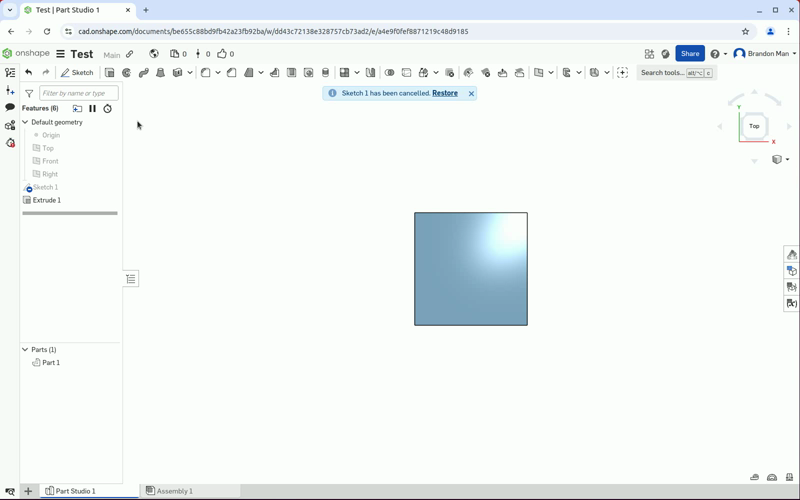
key(shift+h)
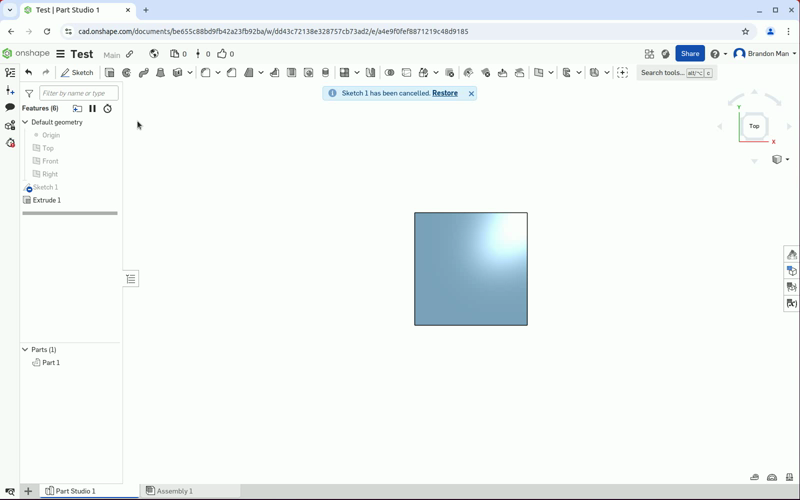
key(shift+h)
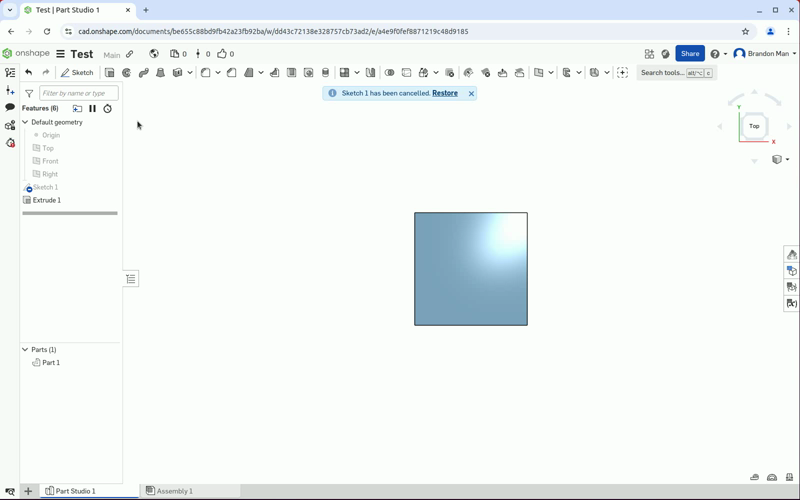
mouse_move(73, 189)
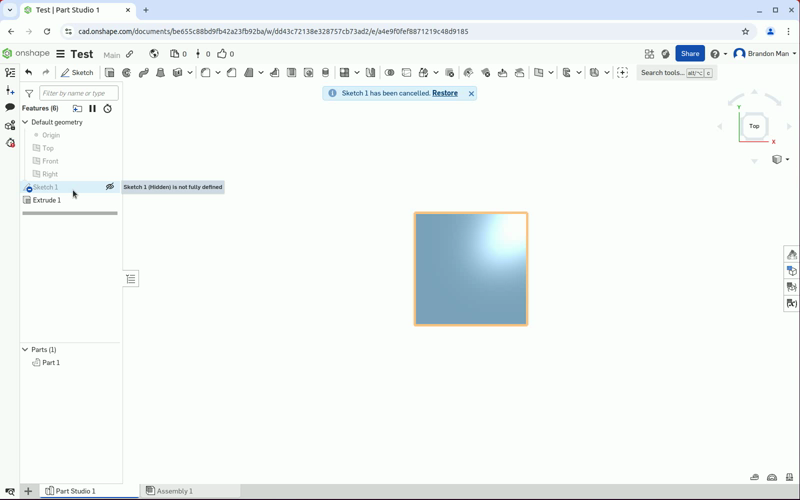
click(73, 189)
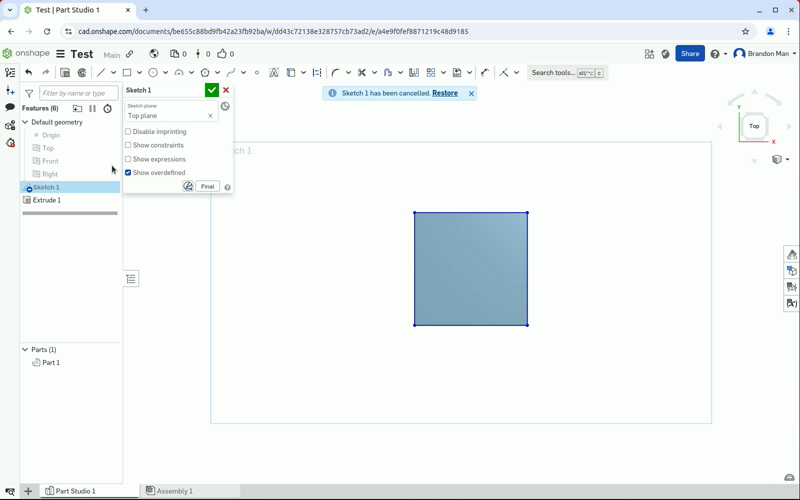
mouse_move(229, 92)
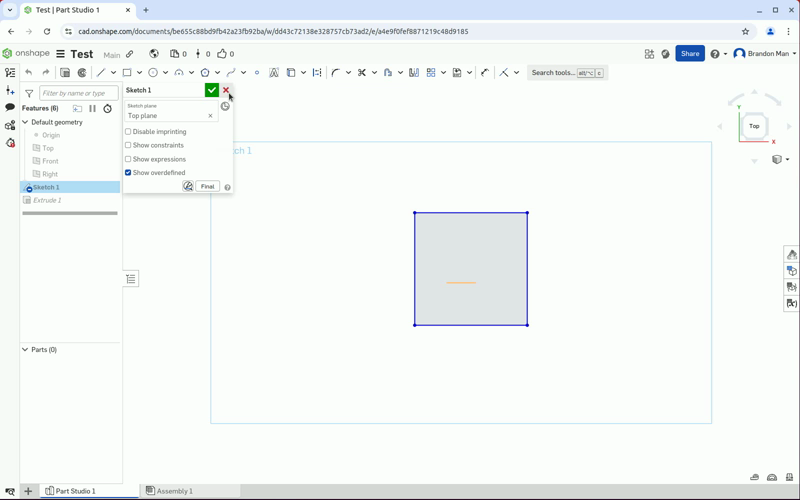
click(229, 92)
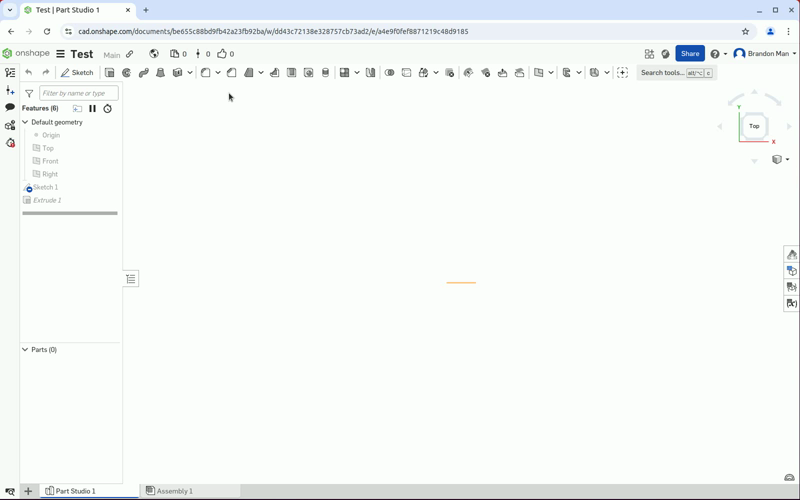
mouse_move(541, 75)
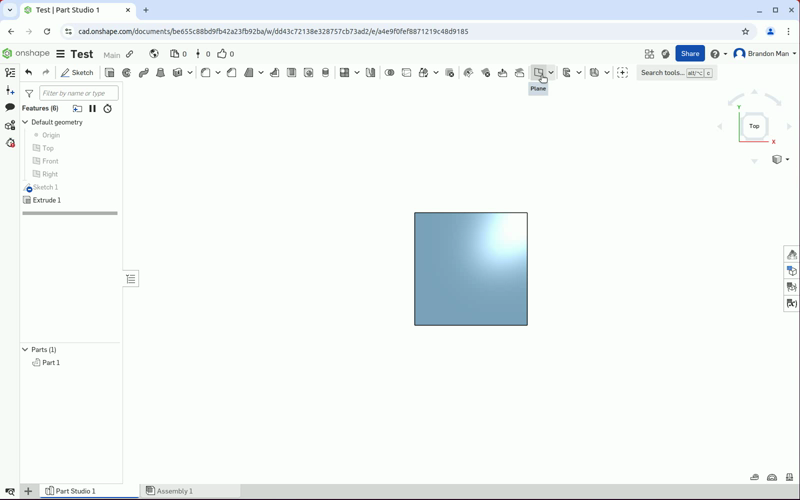
click(541, 75)
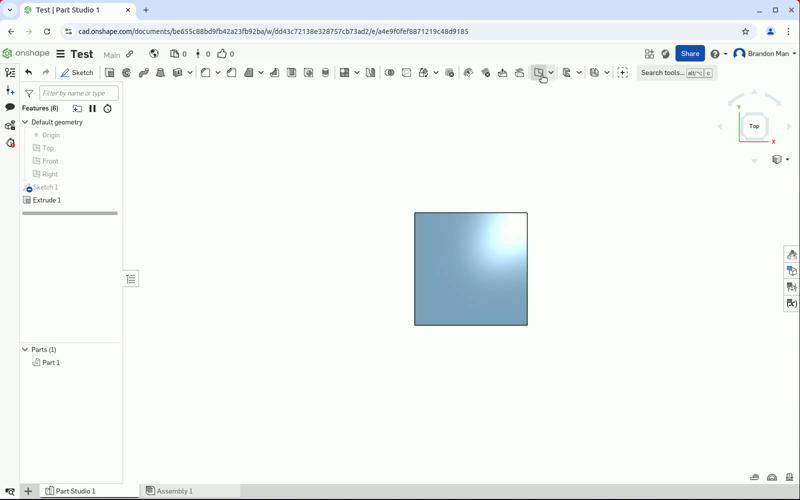
mouse_move(73, 150)
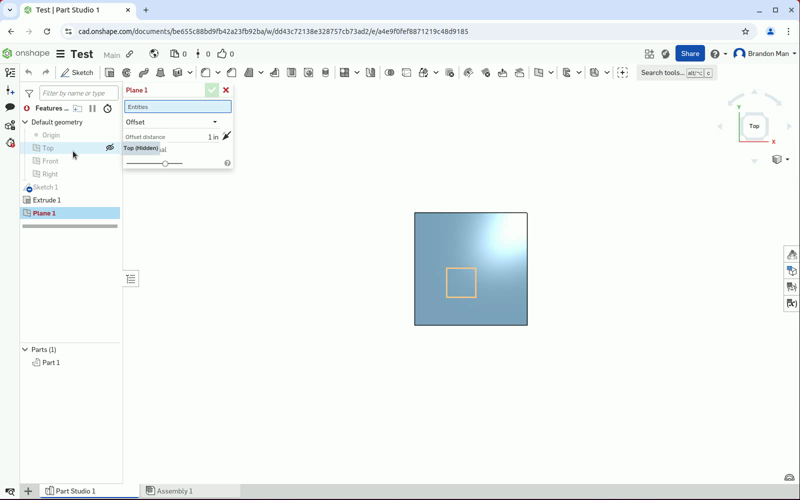
click(73, 150)
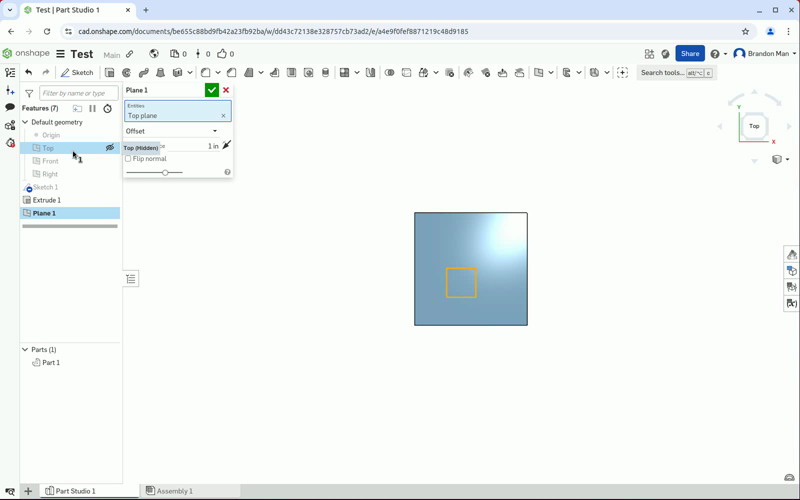
key(tab, 2)
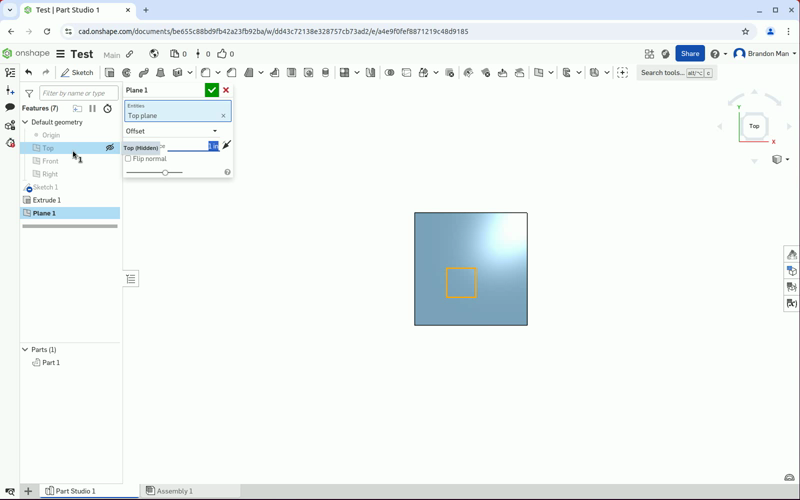
text(11.554)
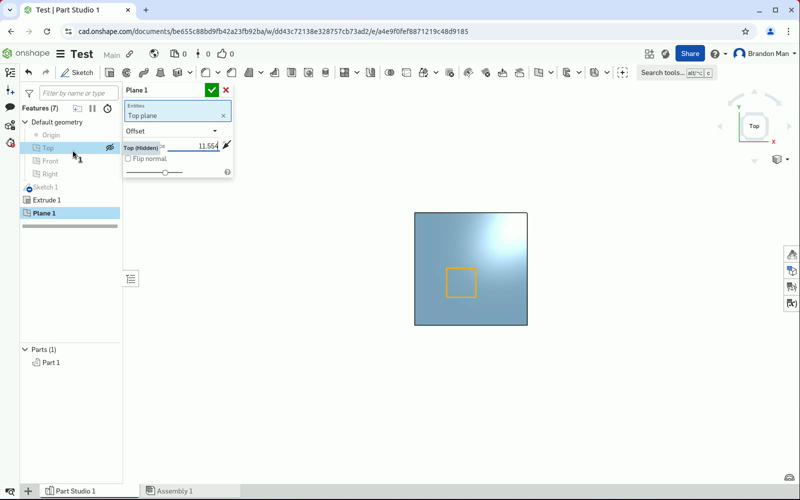
key(enter, 2)
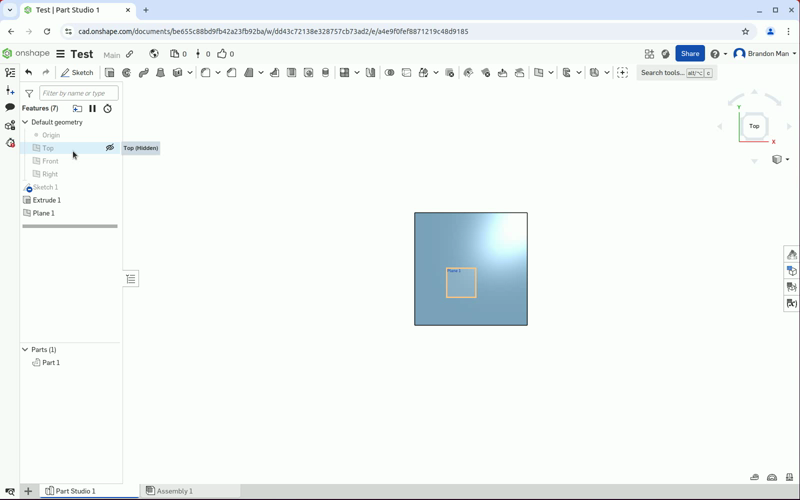
key(shift+s)
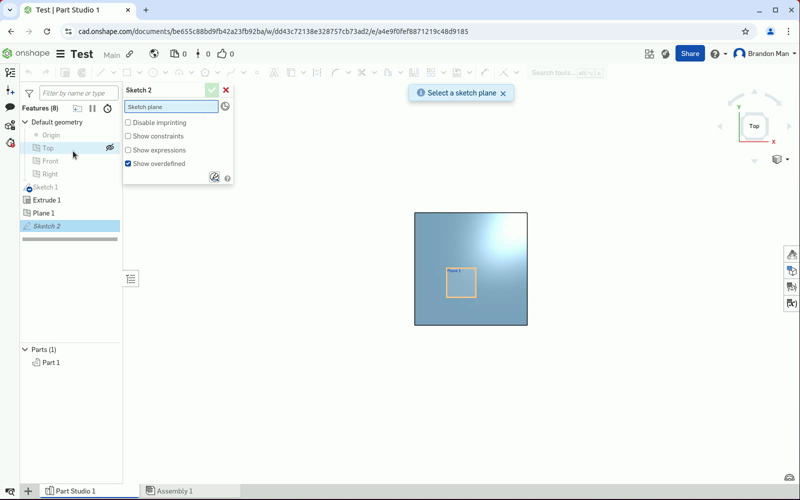
mouse_move(73, 215)
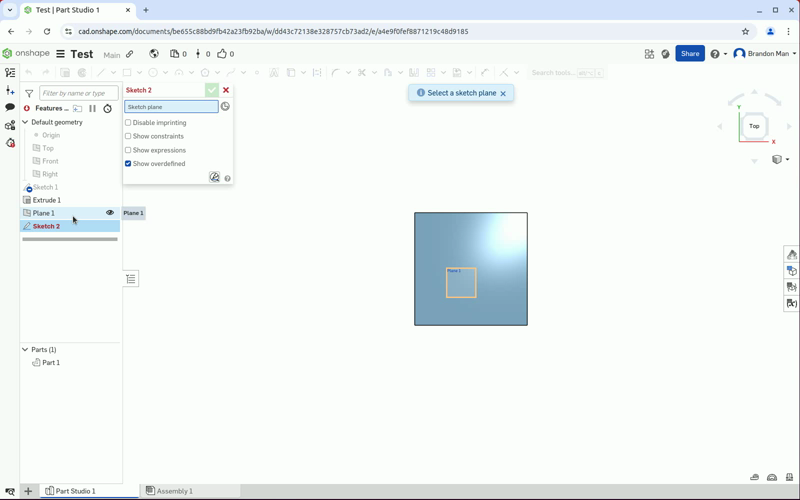
click(73, 215)
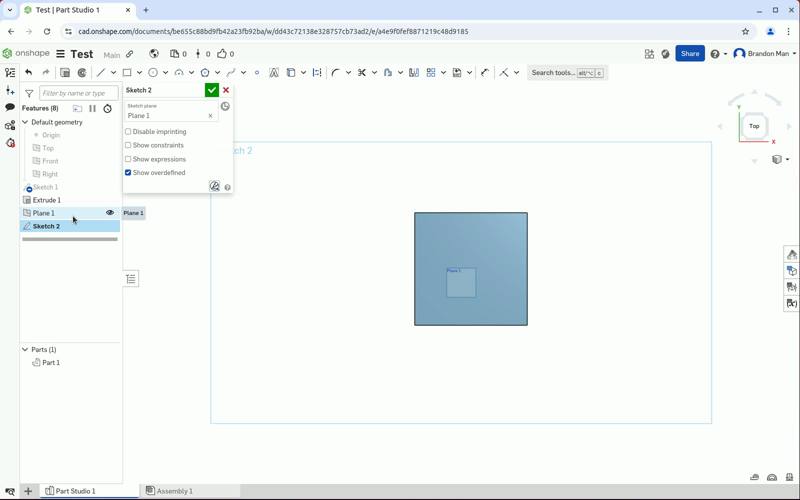
mouse_move(73, 352)
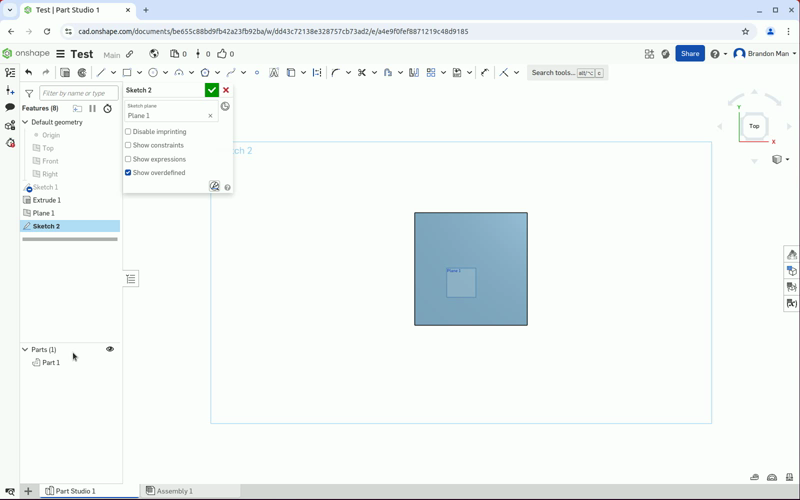
key(y)
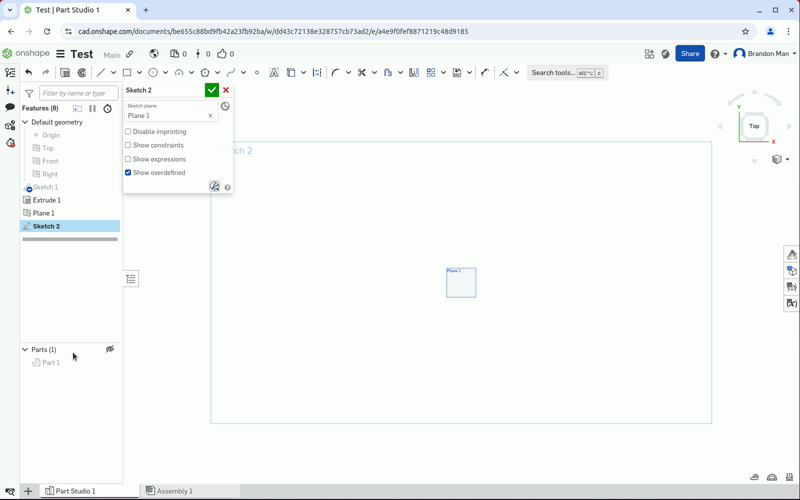
key(l)
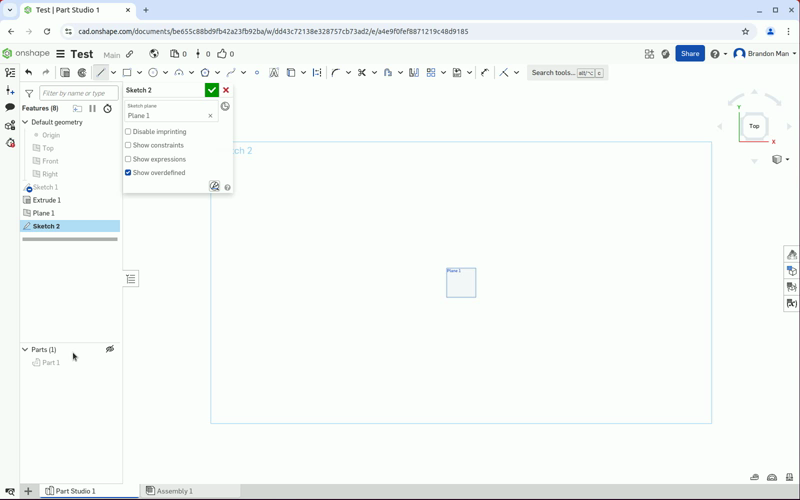
key_down(shift)
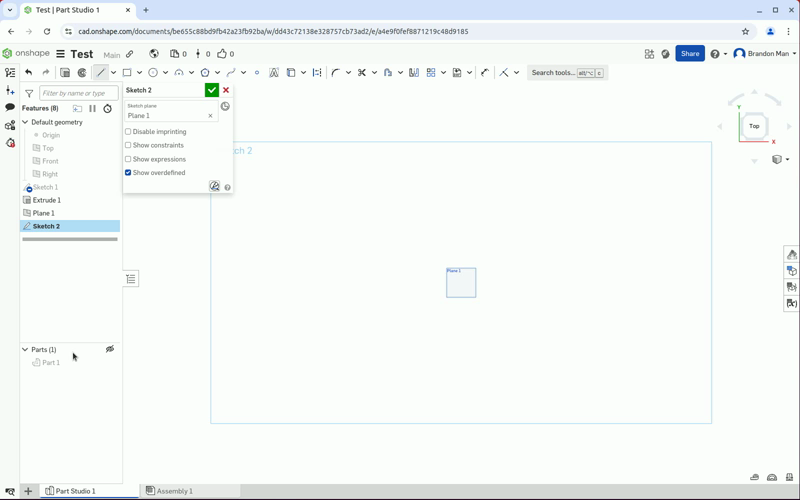
mouse_move(471, 270)
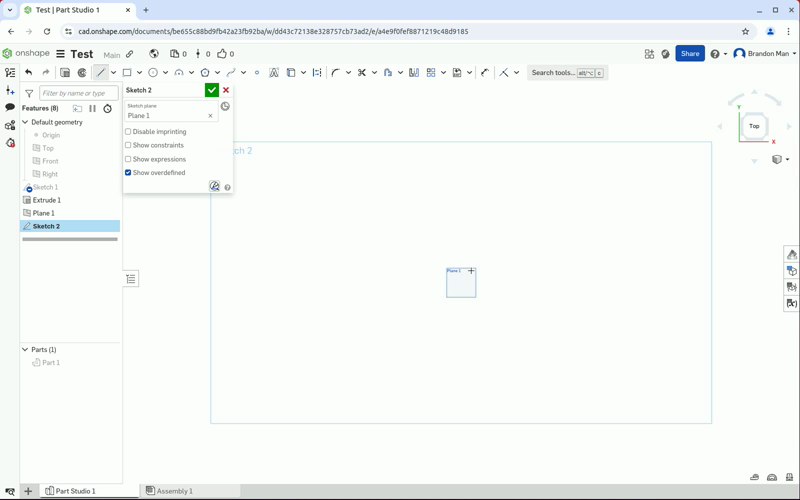
click(471, 270)
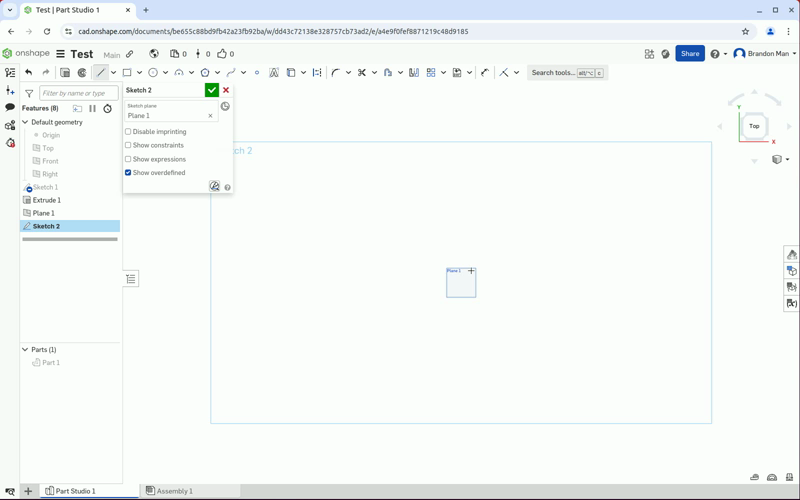
key_up(shift)
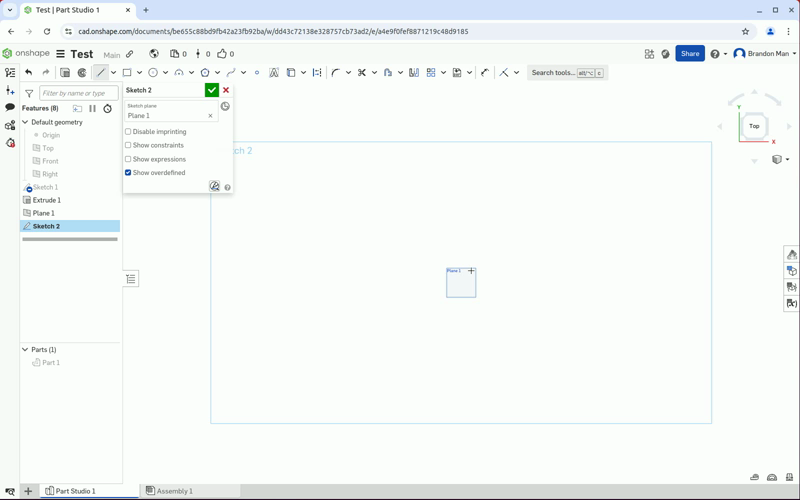
key_down(shift)
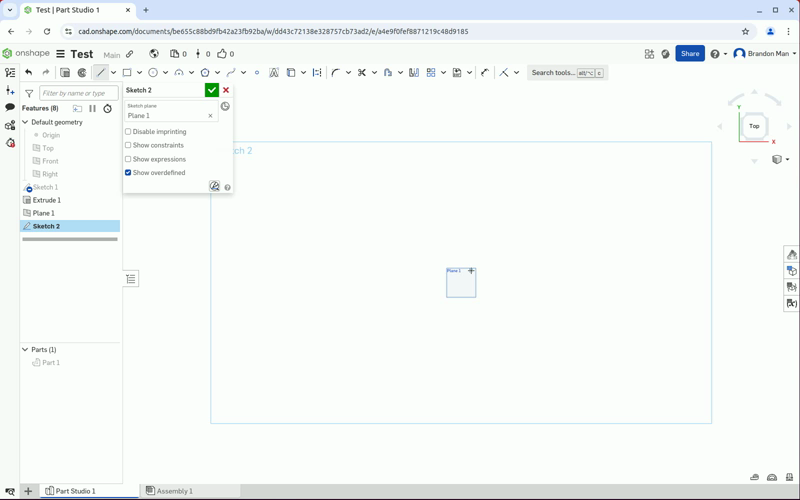
mouse_move(501, 270)
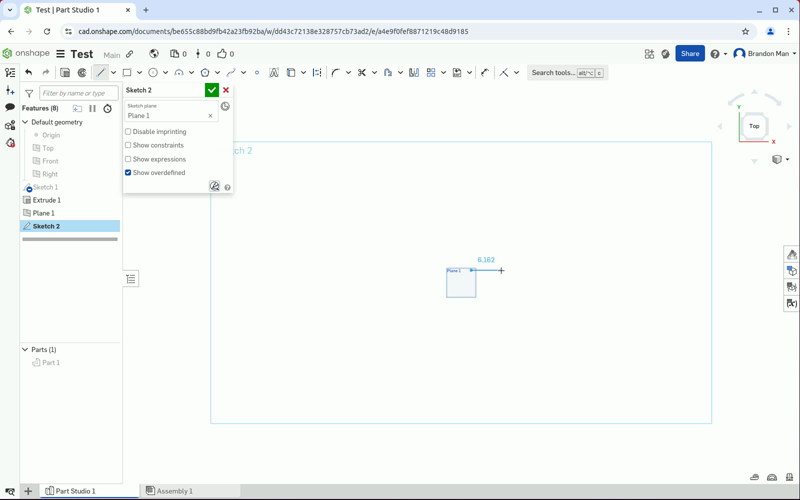
mouse_move(527, 270)
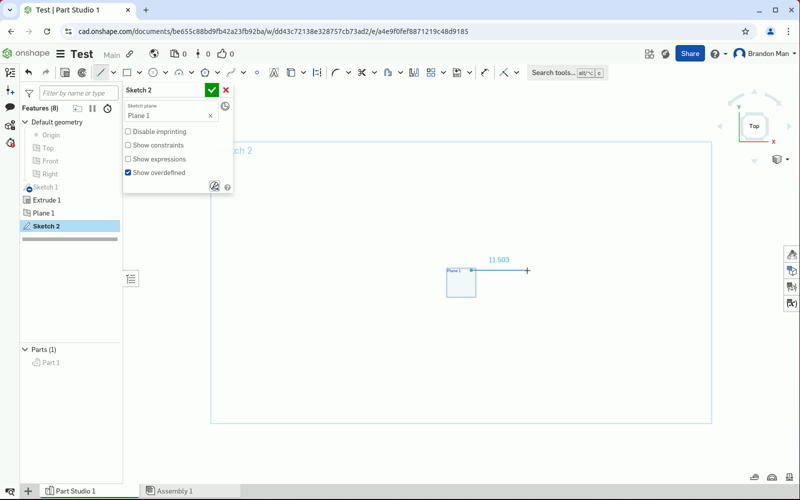
click(527, 270)
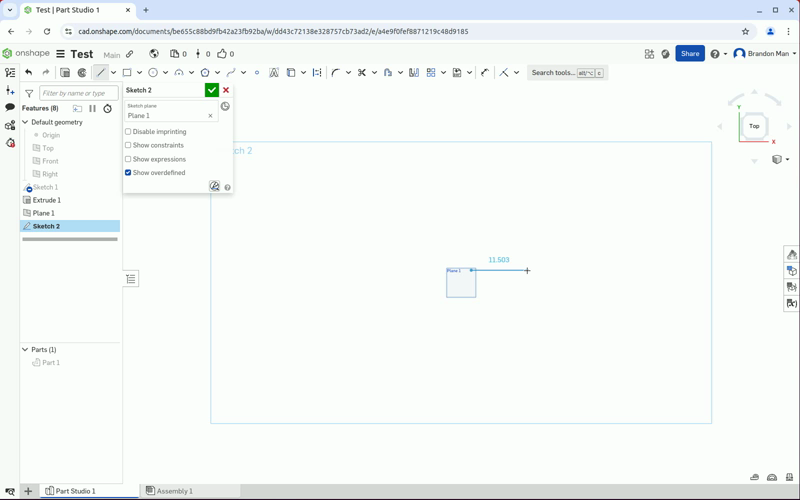
key_up(shift)
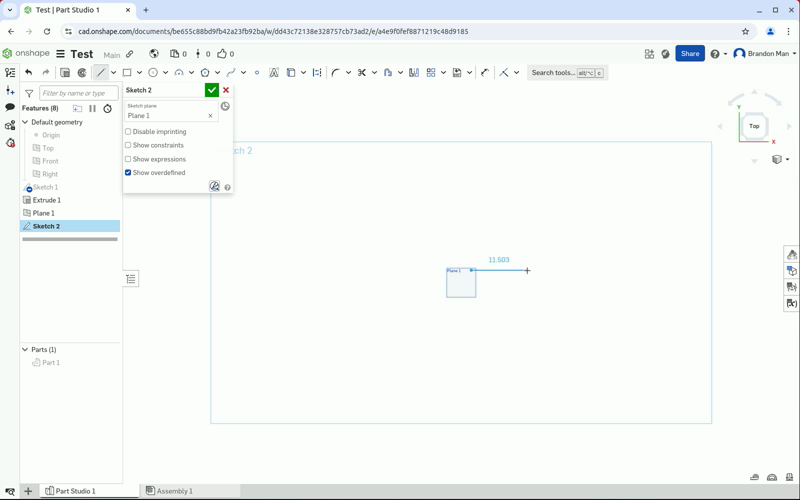
key_down(shift)
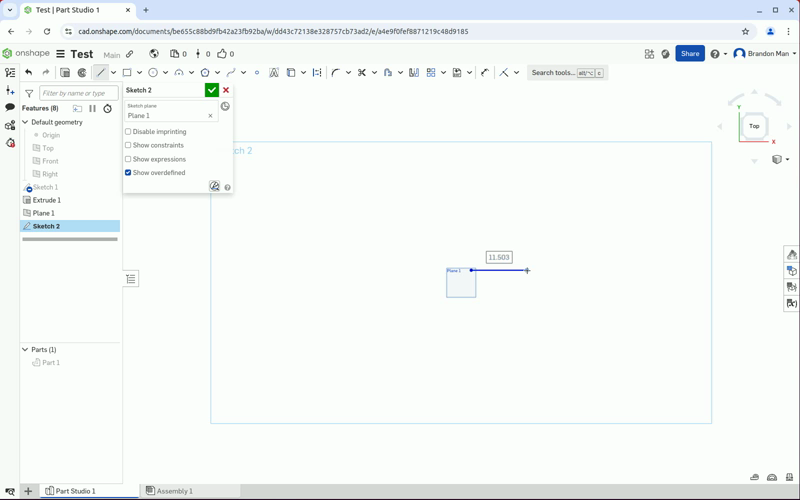
mouse_move(557, 270)
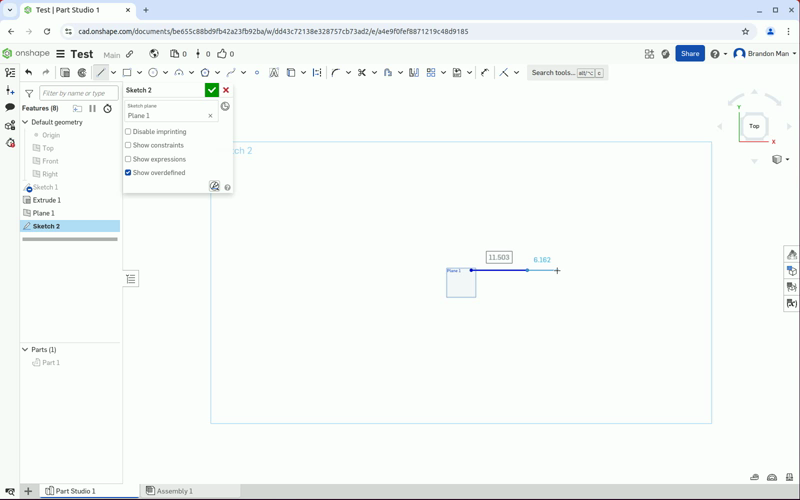
mouse_move(527, 212)
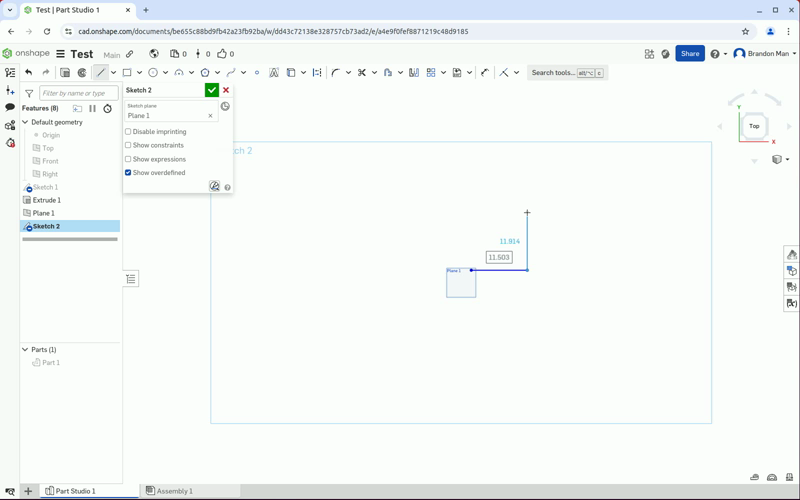
click(527, 212)
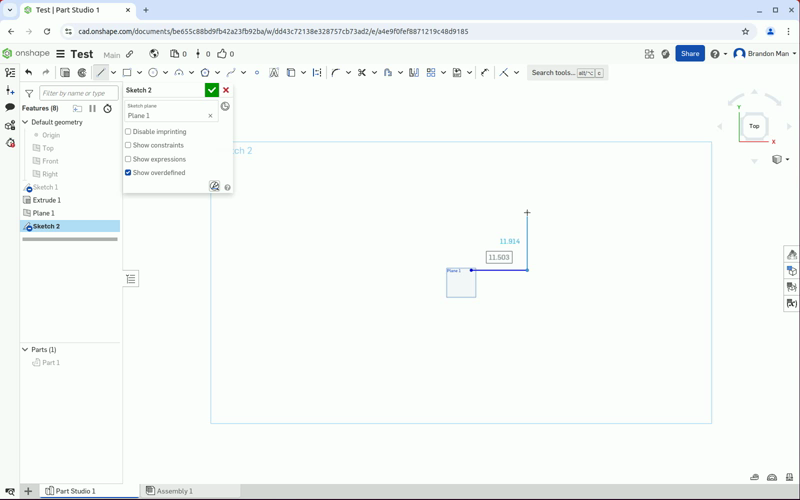
key_up(shift)
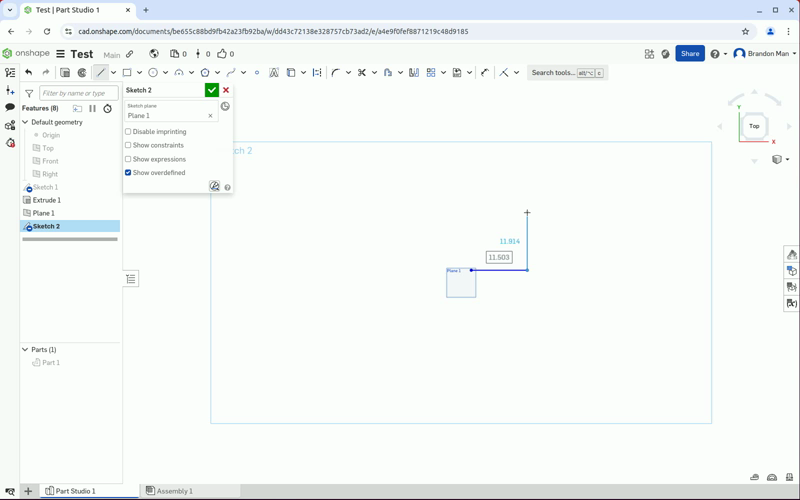
key_down(shift)
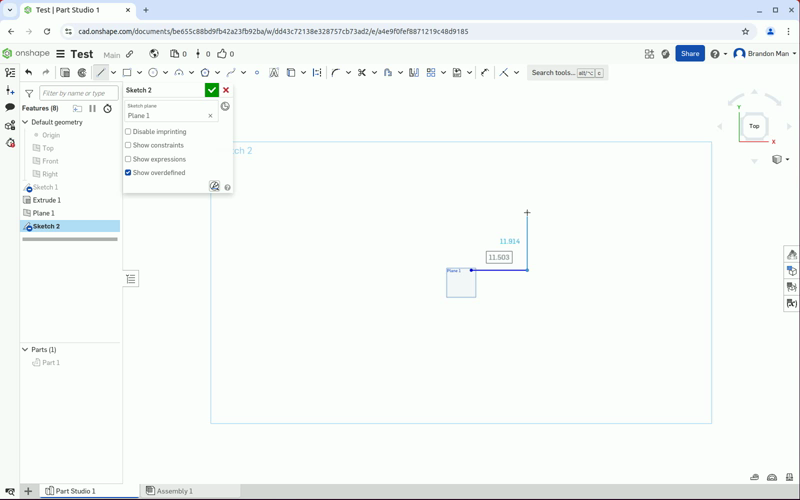
mouse_move(557, 212)
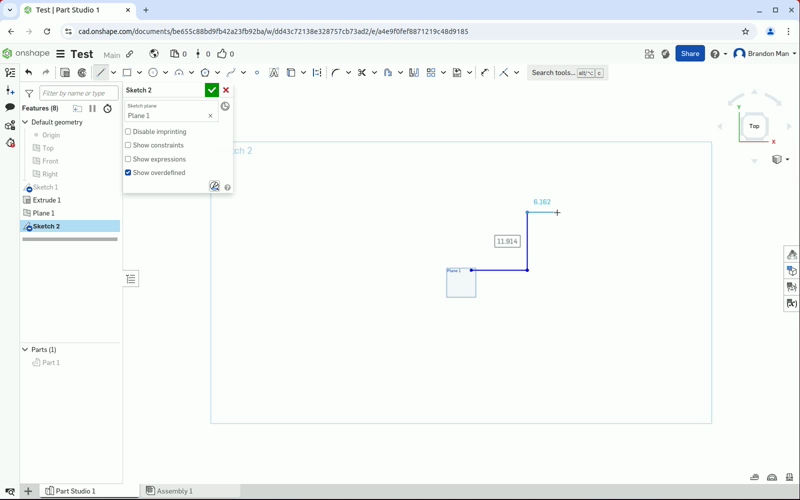
mouse_move(471, 212)
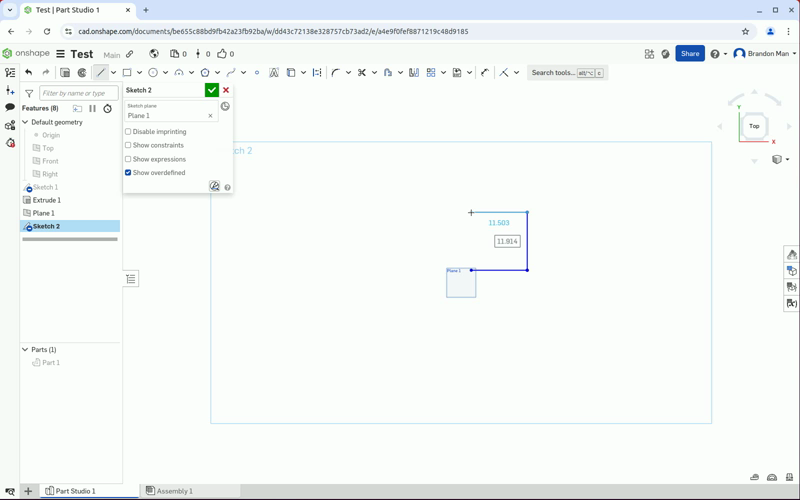
click(471, 212)
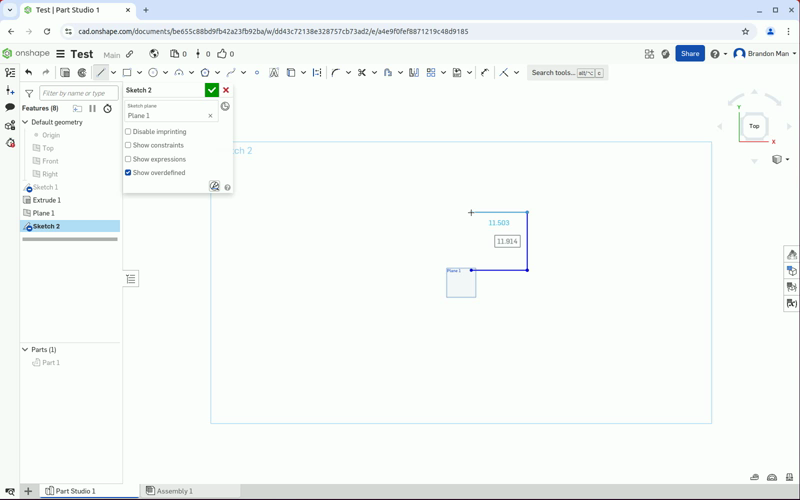
key_up(shift)
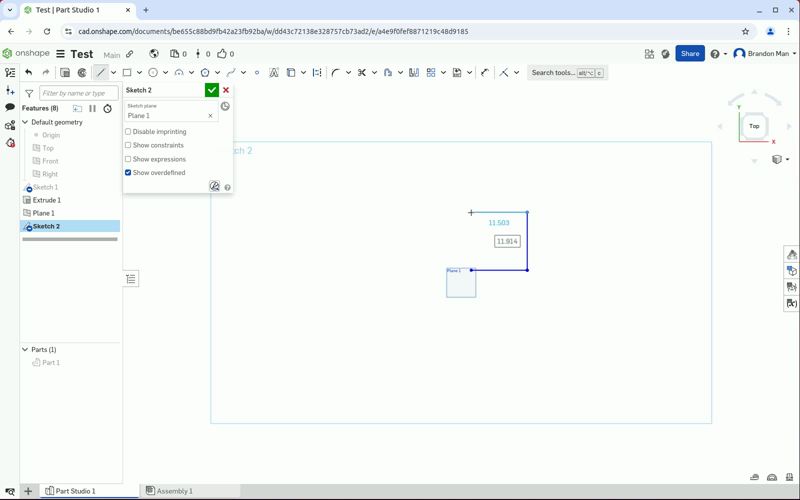
mouse_move(501, 212)
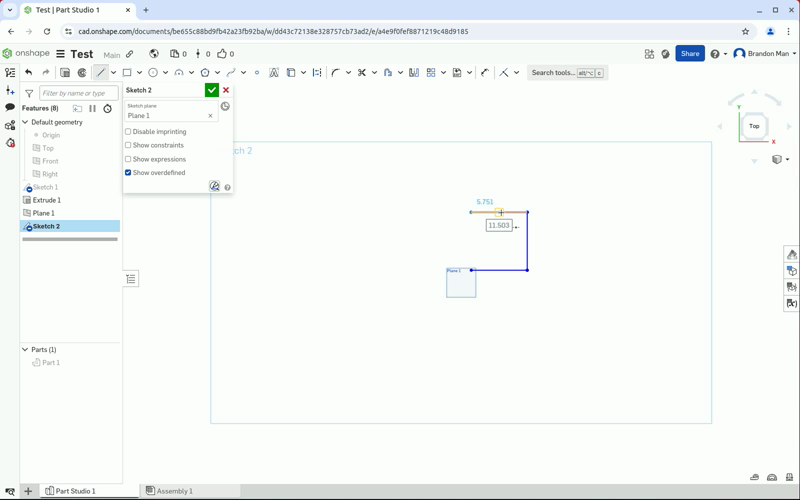
key_down(shift)
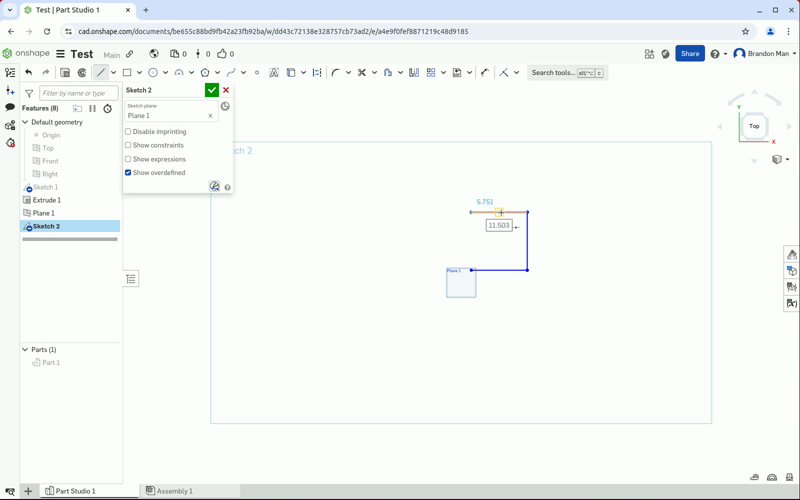
mouse_move(471, 270)
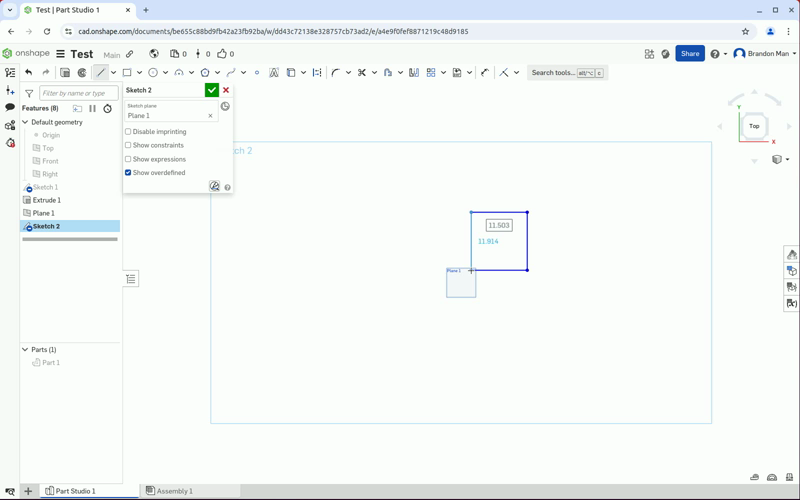
key_up(shift)
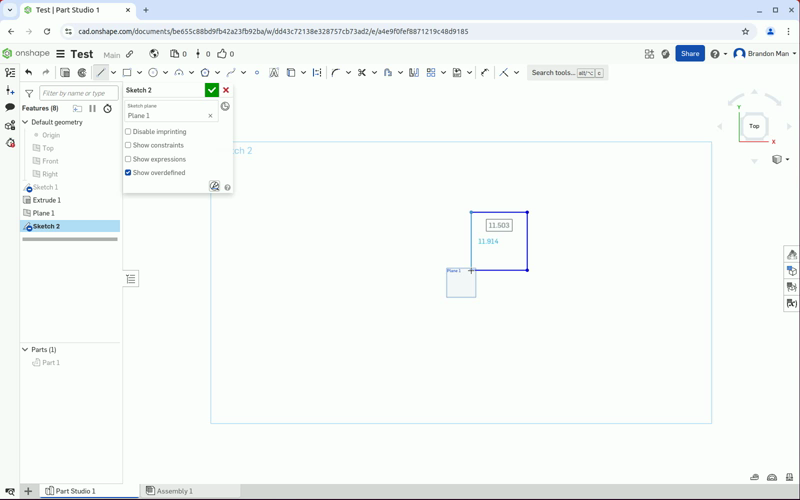
click(471, 270)
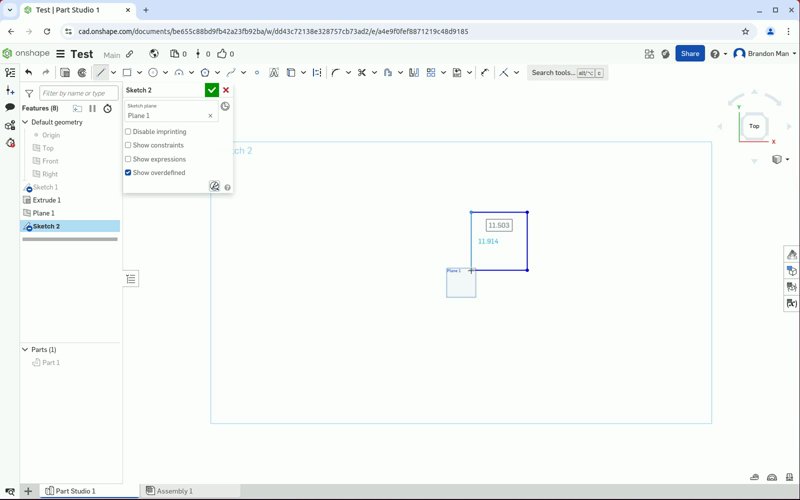
key(esc)
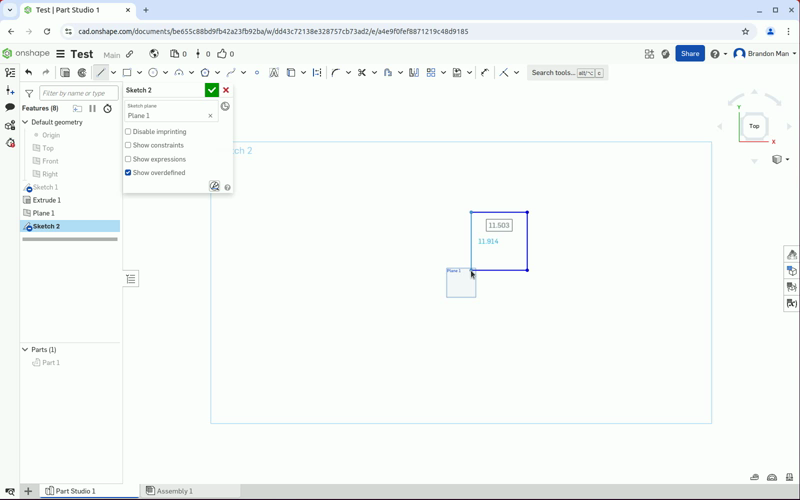
mouse_move(503, 261)
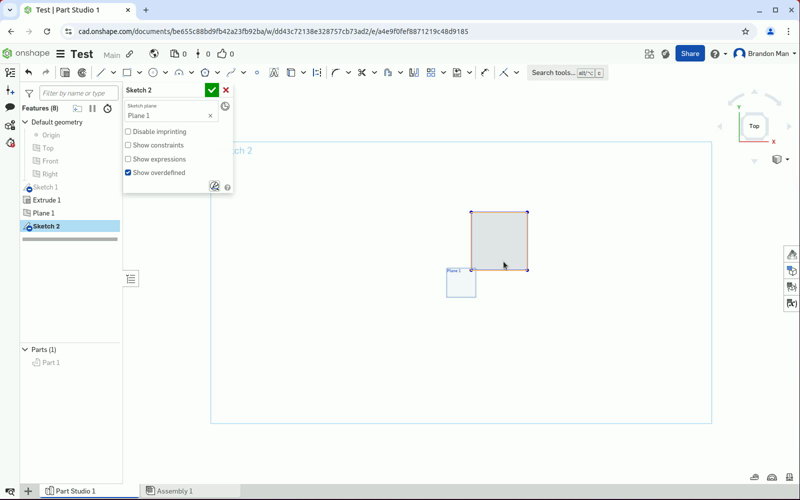
click(503, 261)
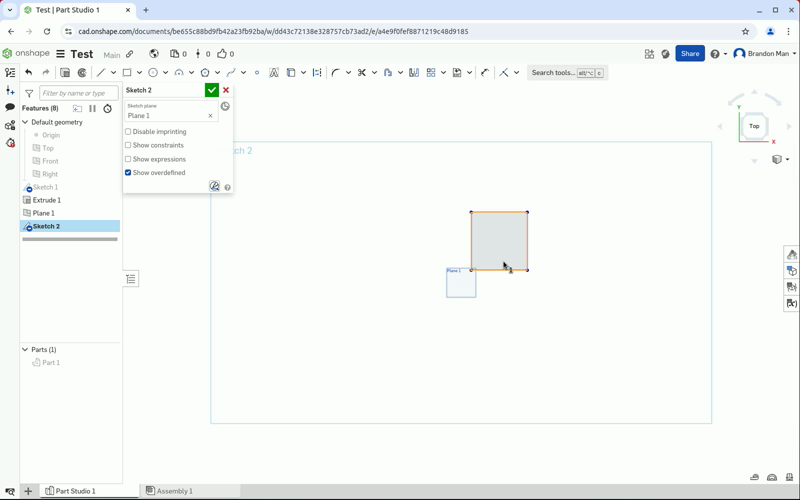
mouse_move(73, 352)
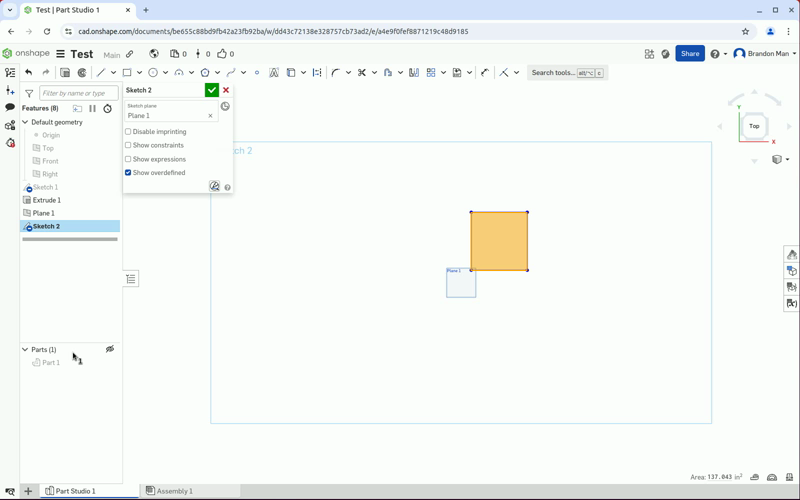
key(shift+y)
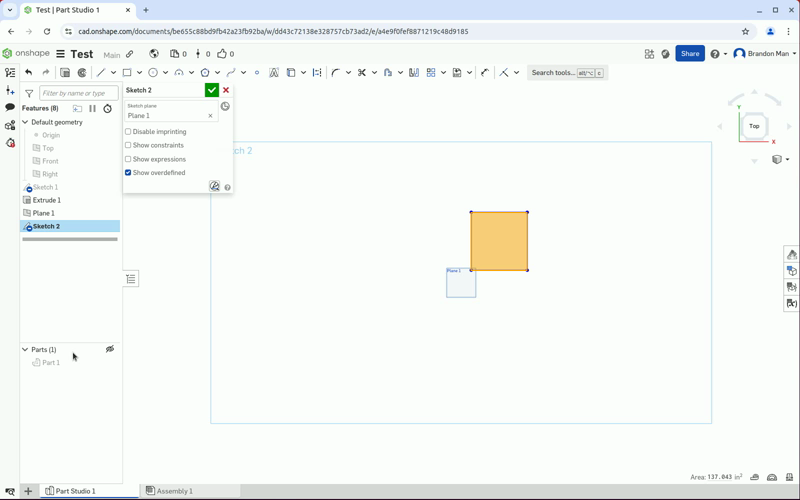
key(shift+e)
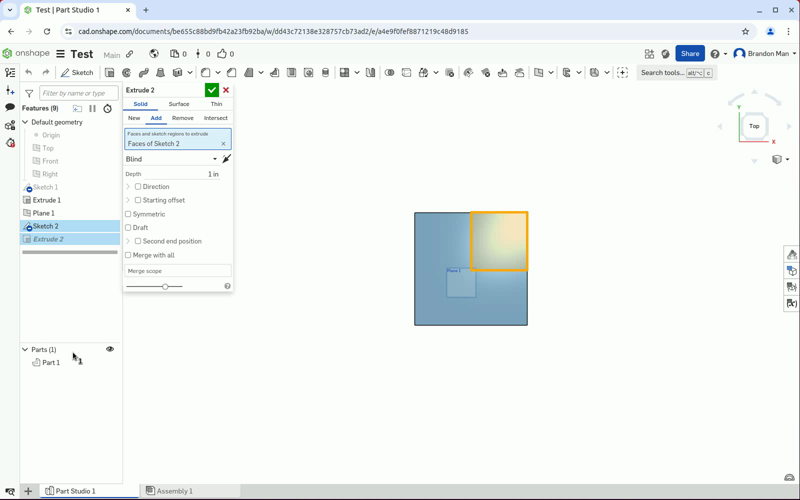
mouse_move(143, 106)
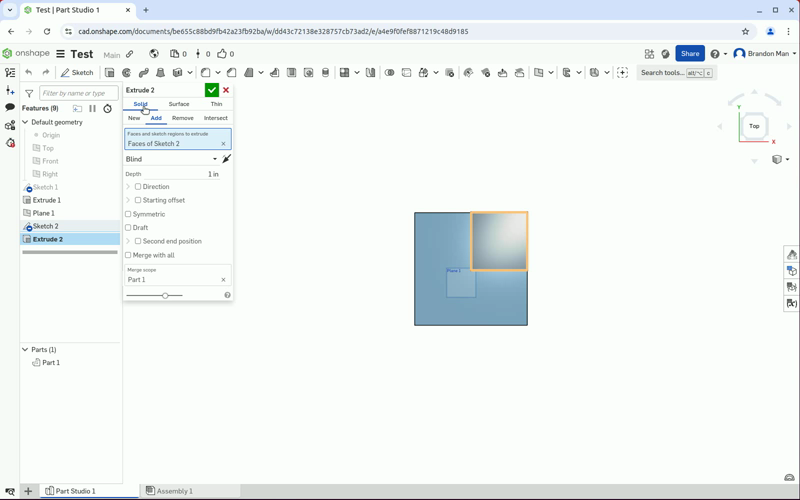
click(143, 106)
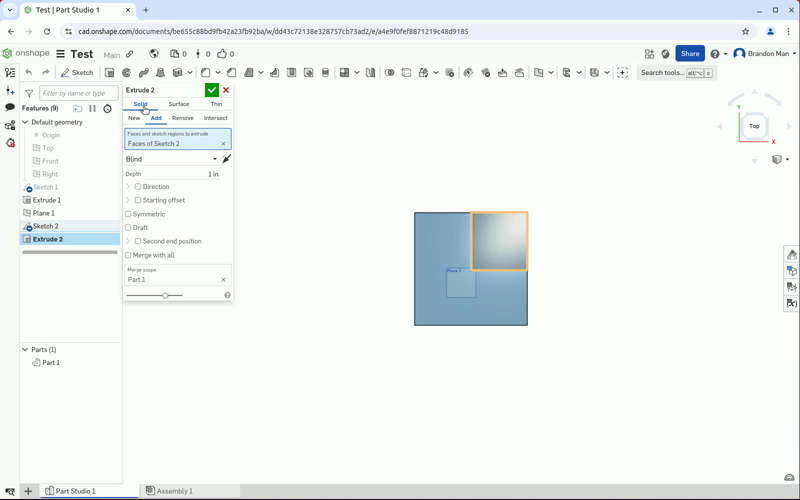
mouse_move(137, 120)
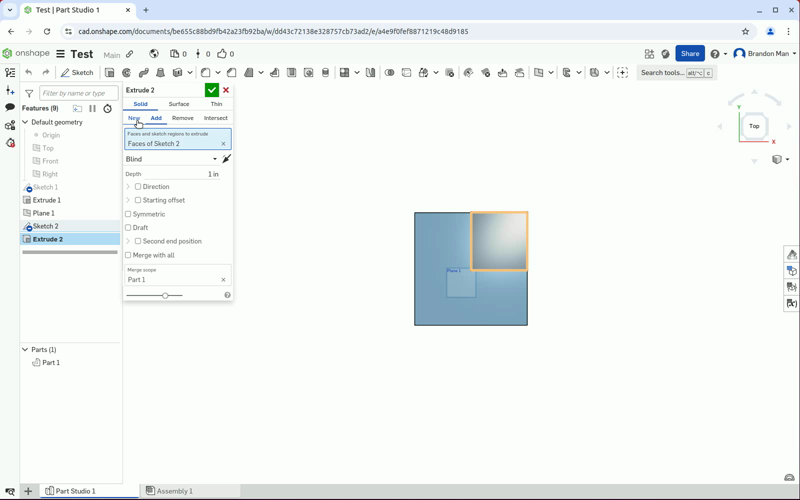
click(137, 120)
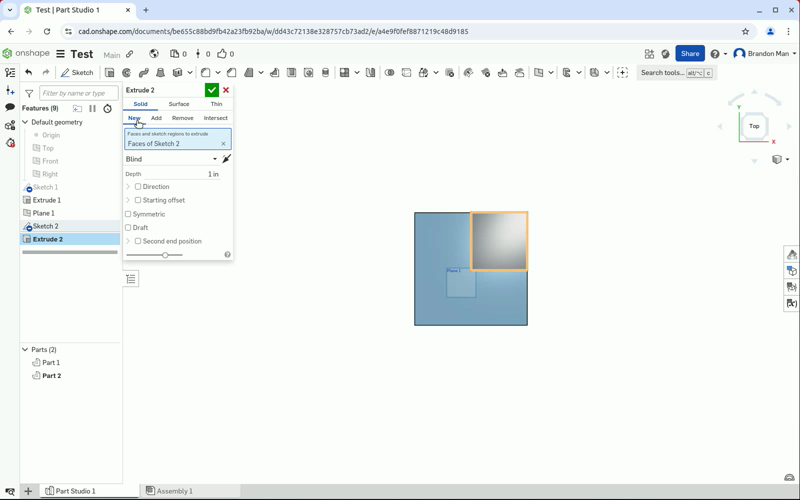
key(tab, 4)
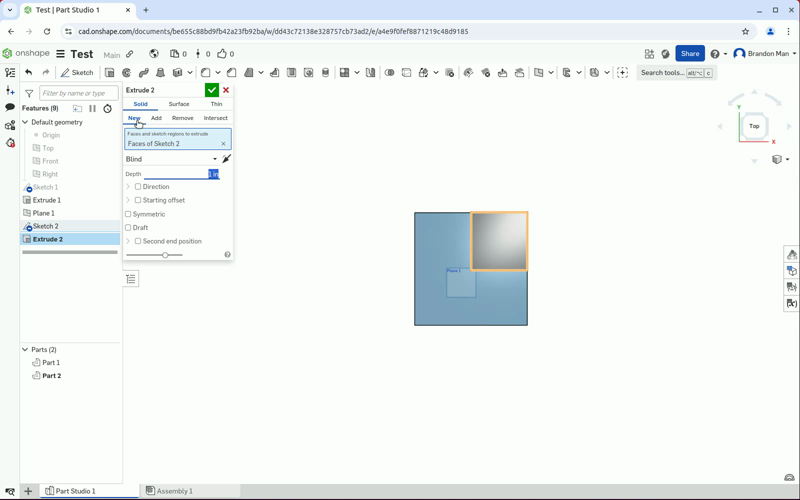
text(11.554)
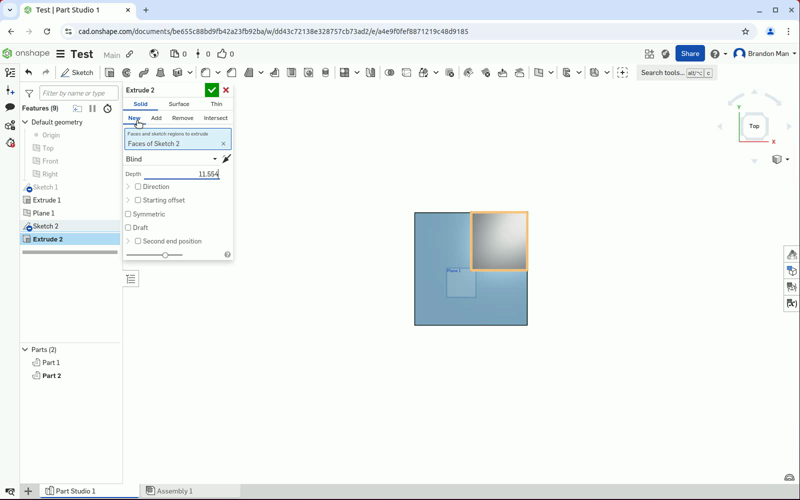
key(enter)
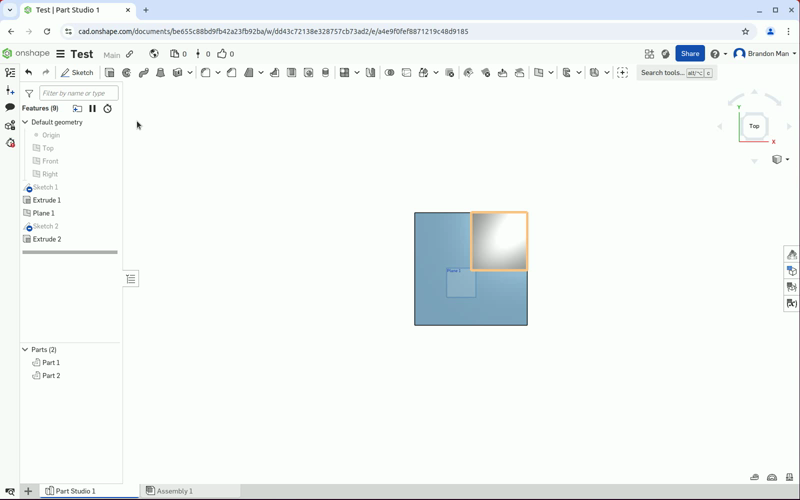
key(shift+h)
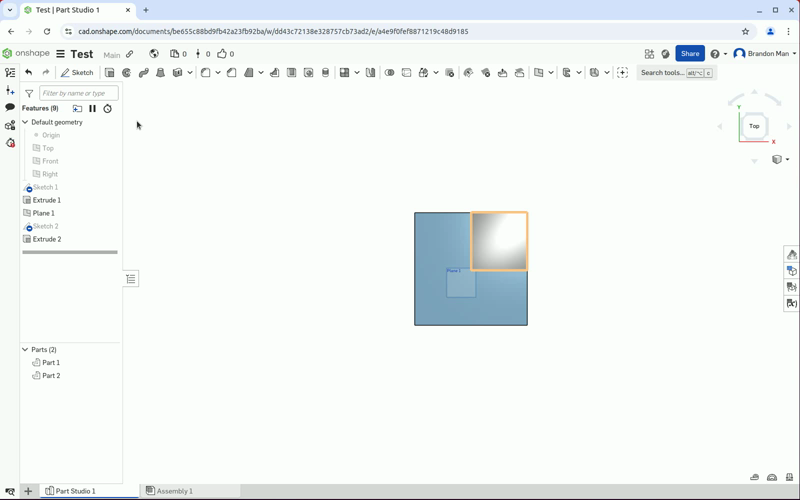
key(shift+h)
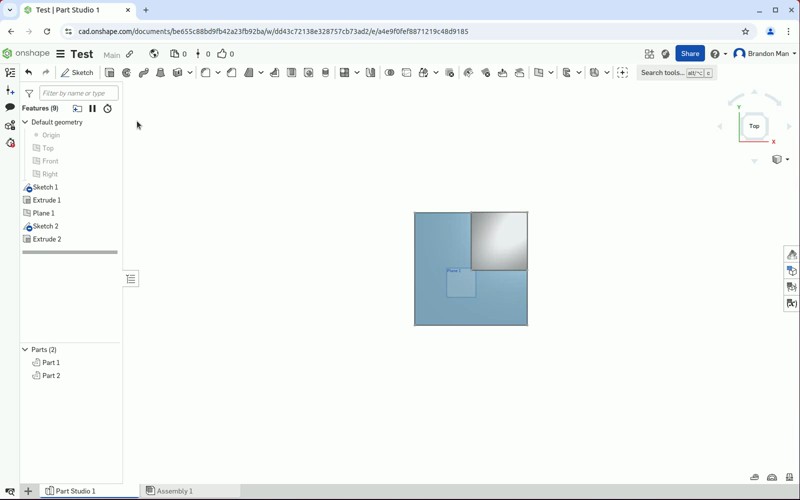
key(shift+7)
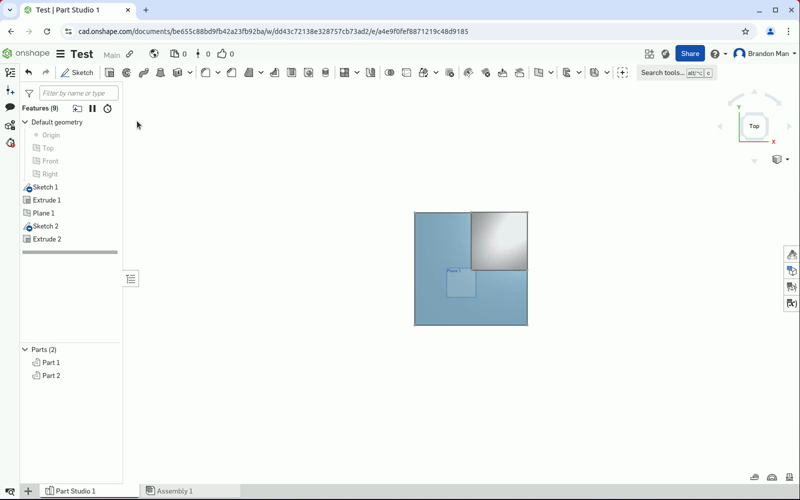
key(up, 3)
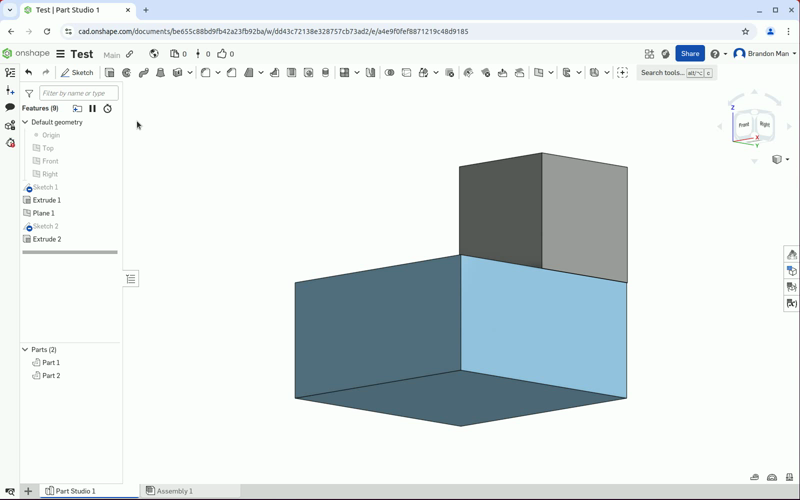
key(left, 3)
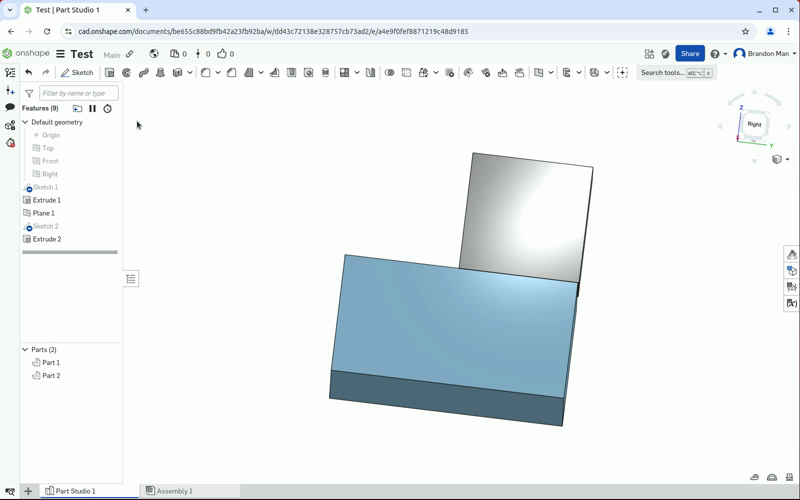
key(right, 3)
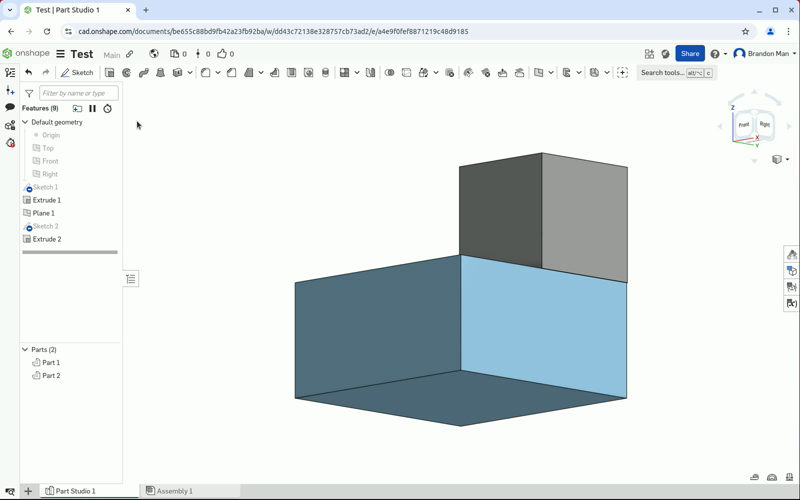
key(down, 3)
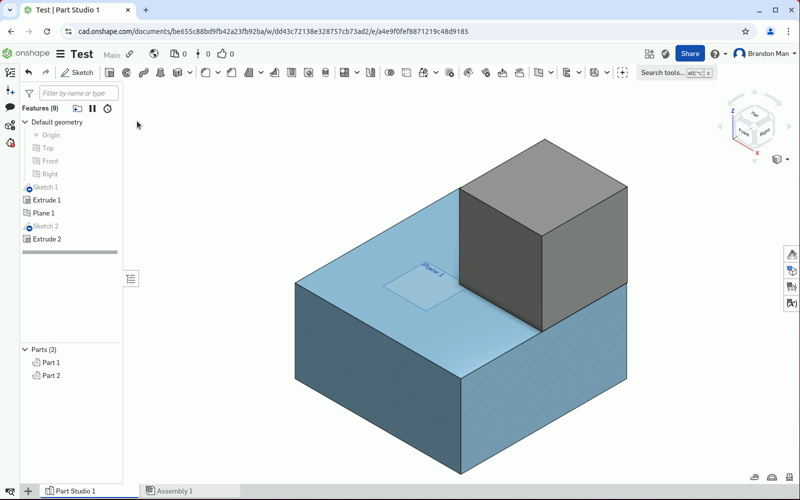
mouse_move(73, 189)
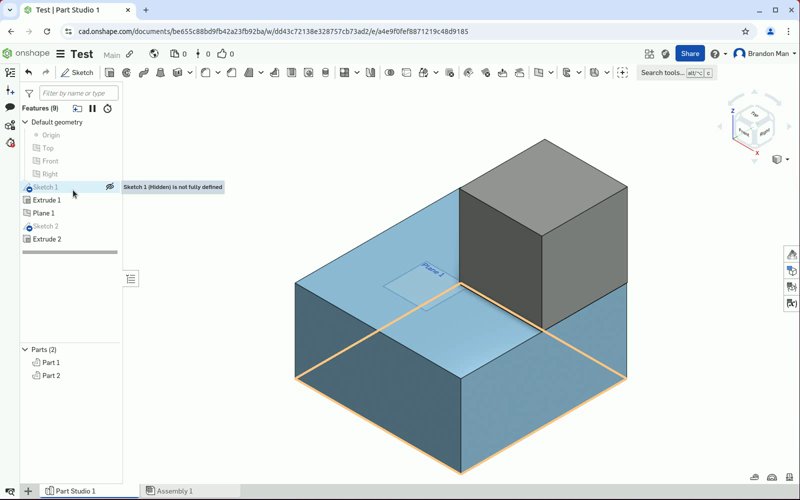
click(73, 189)